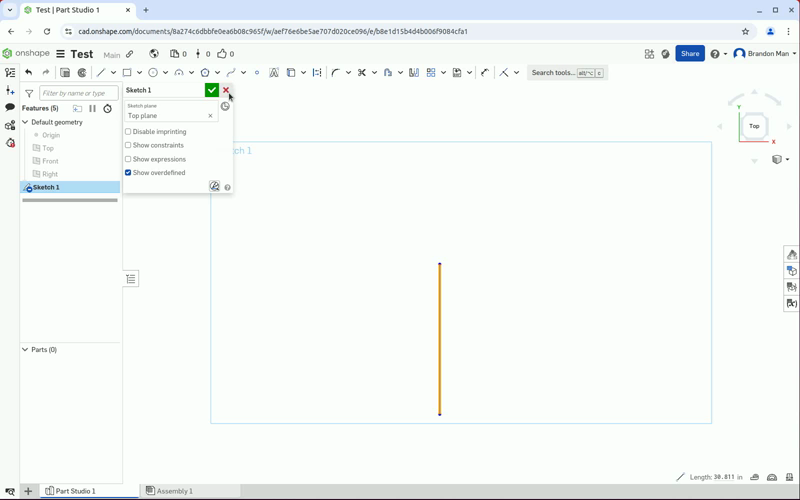
key(shift+h)
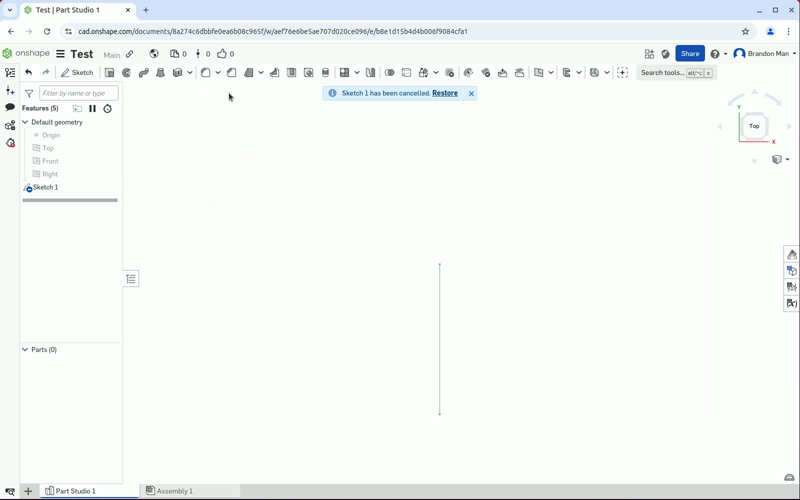
mouse_move(73, 352)
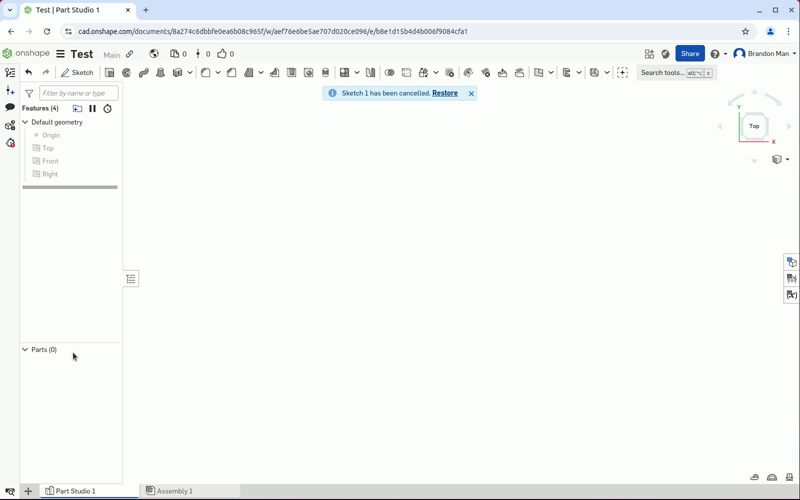
key(y)
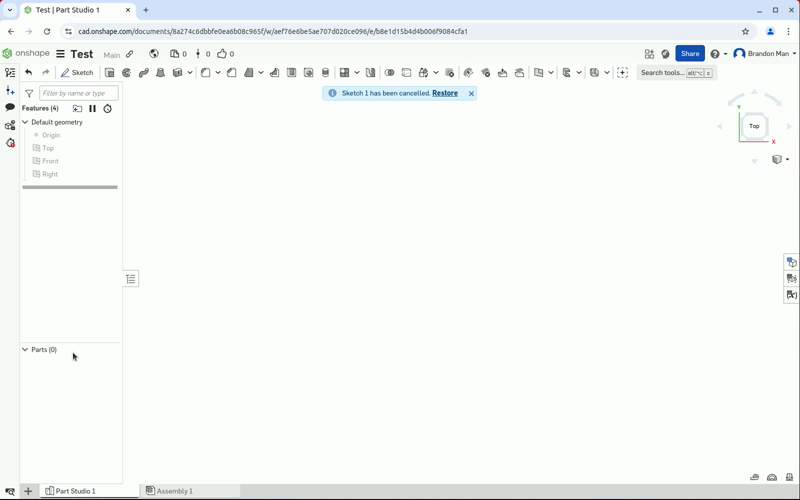
key(shift+p)
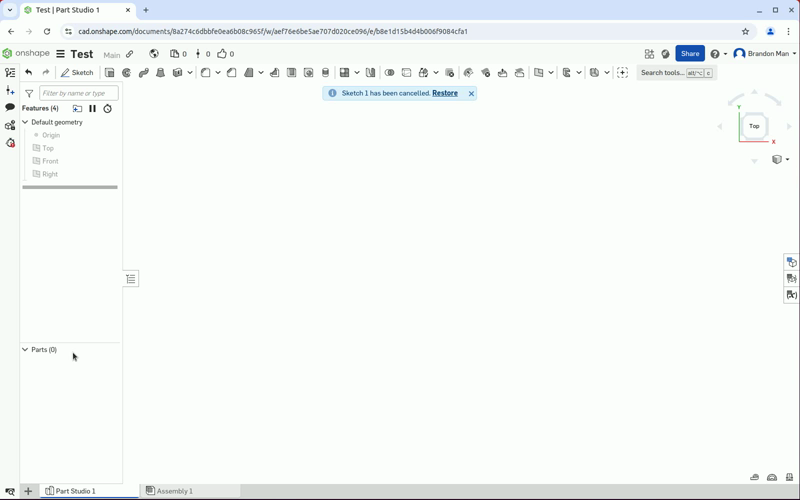
key(space)
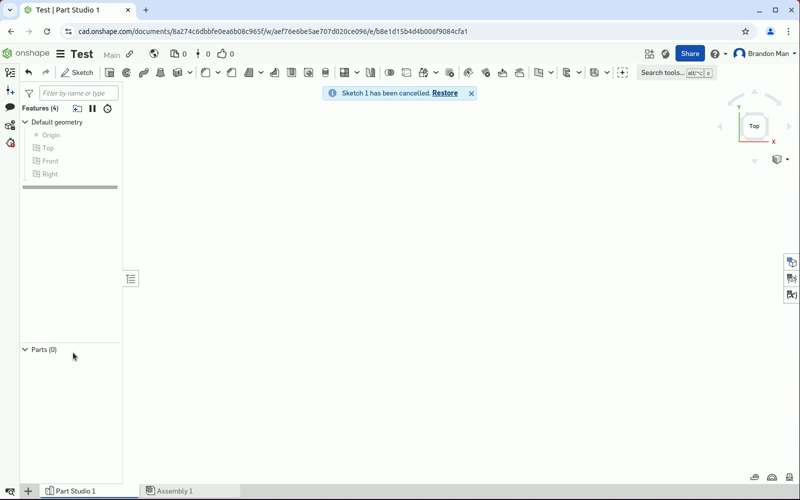
key_down(shift)
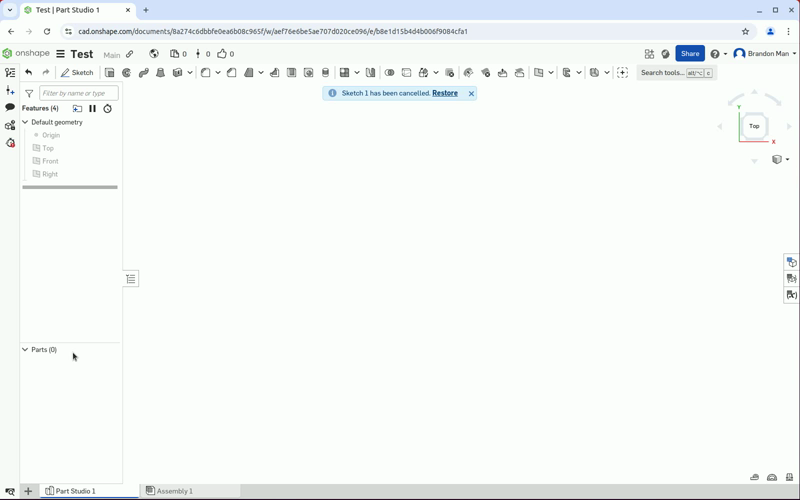
key(up)
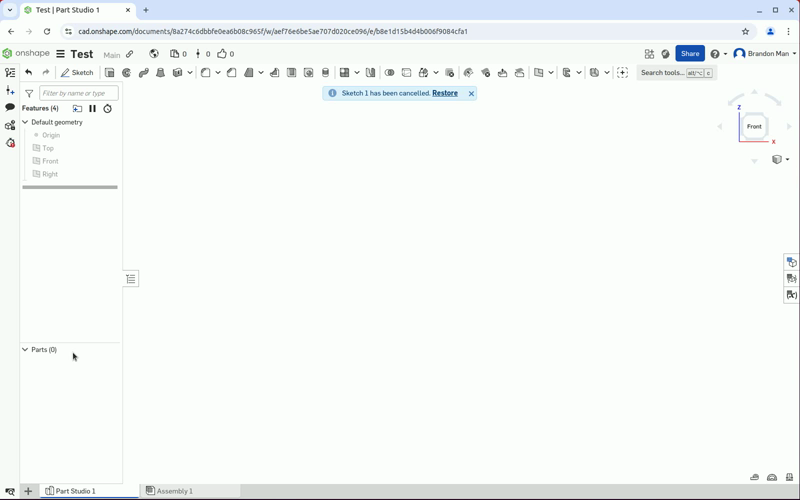
key_up(shift)
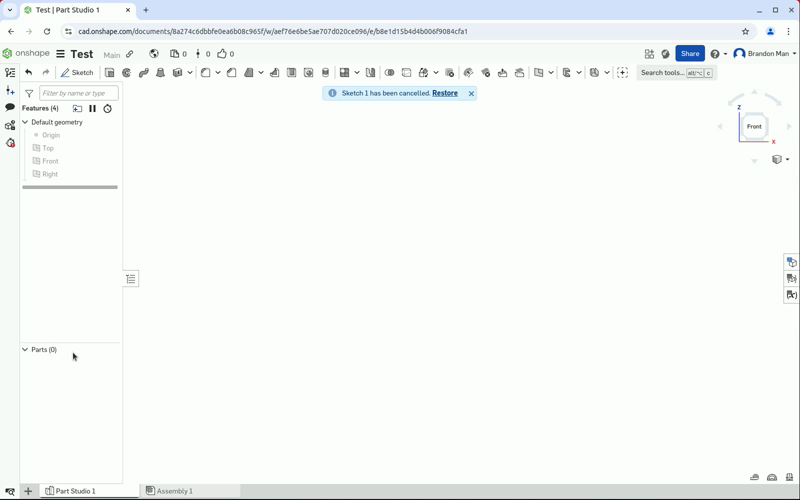
mouse_move(73, 352)
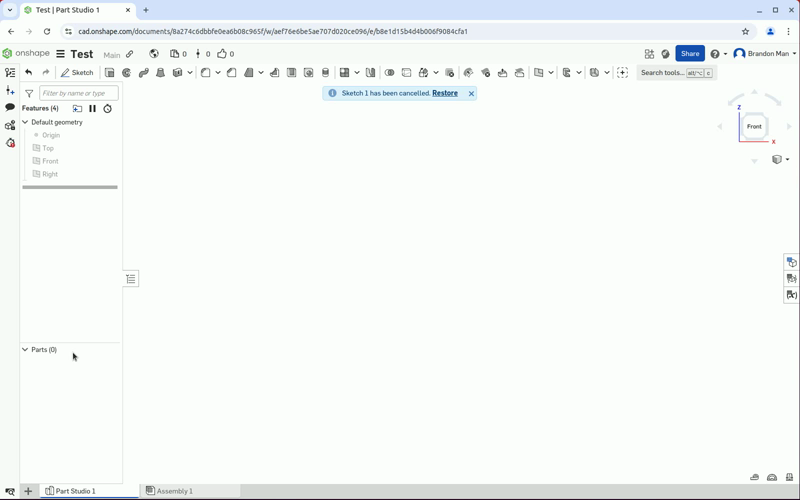
key(shift+y)
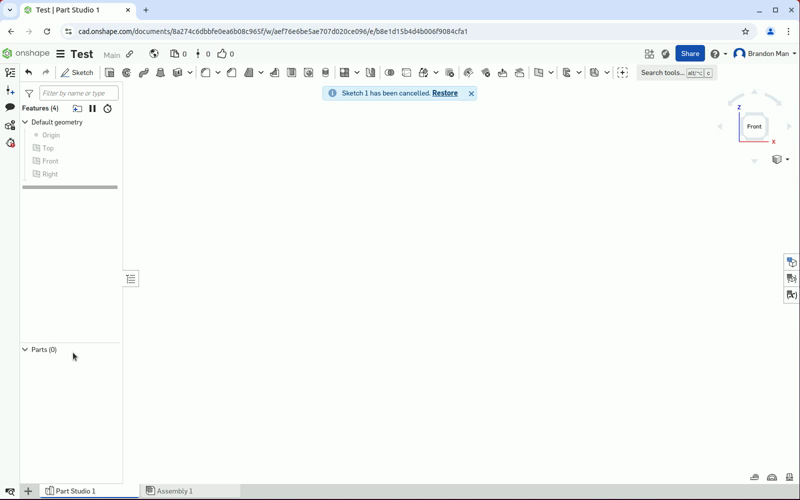
key(shift+s)
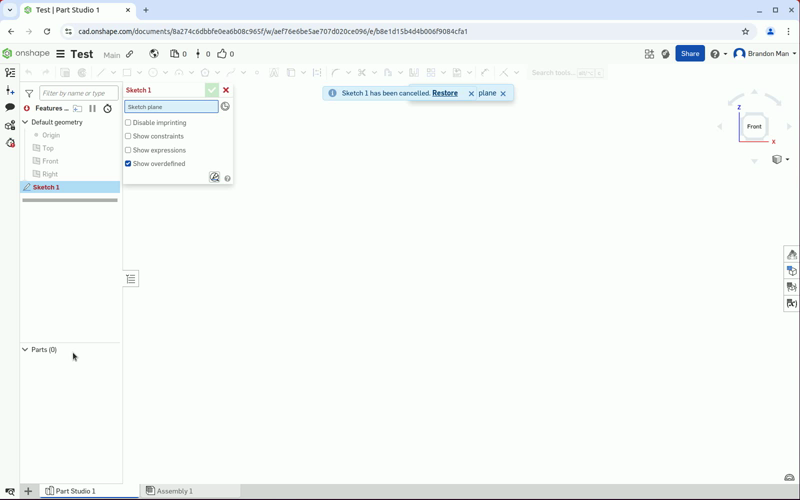
mouse_move(73, 163)
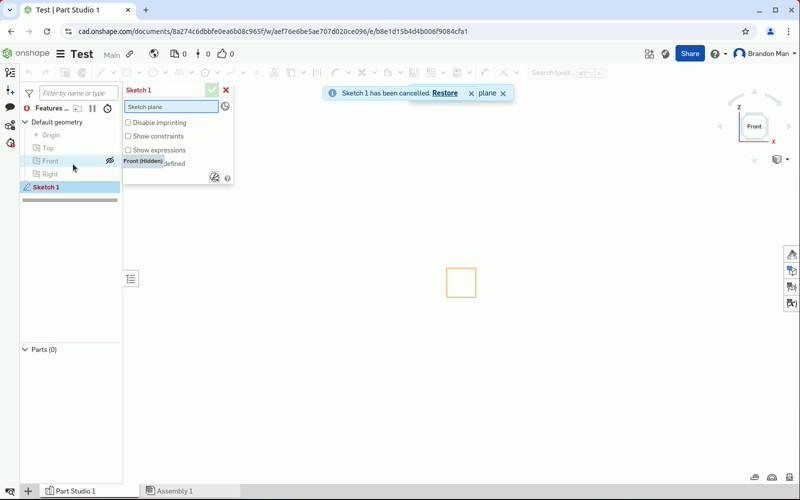
click(73, 163)
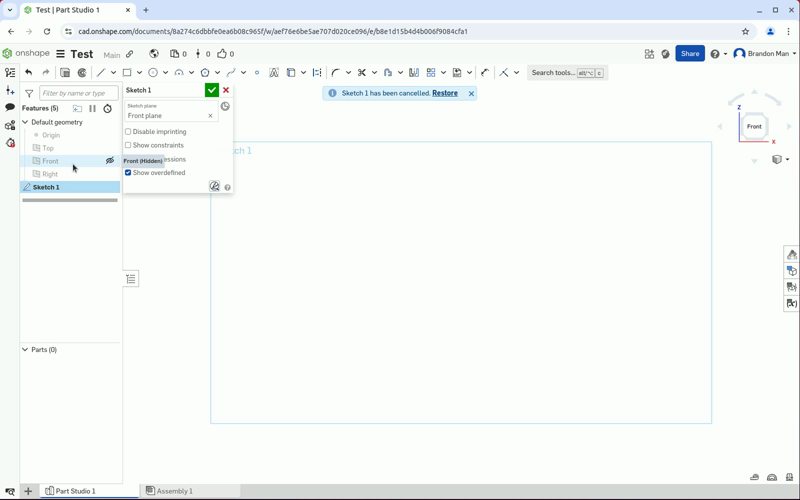
mouse_move(73, 352)
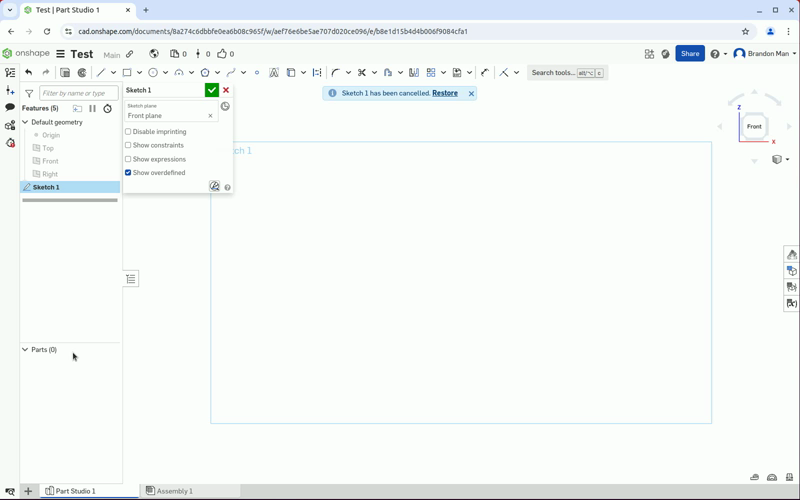
key(y)
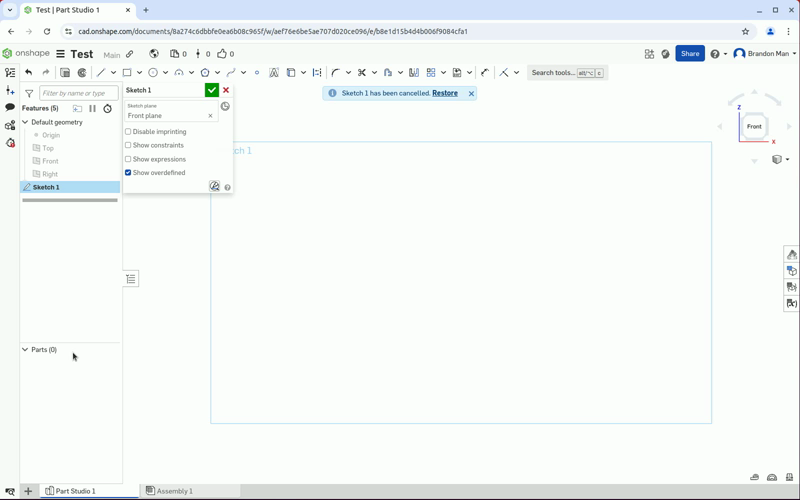
key(c)
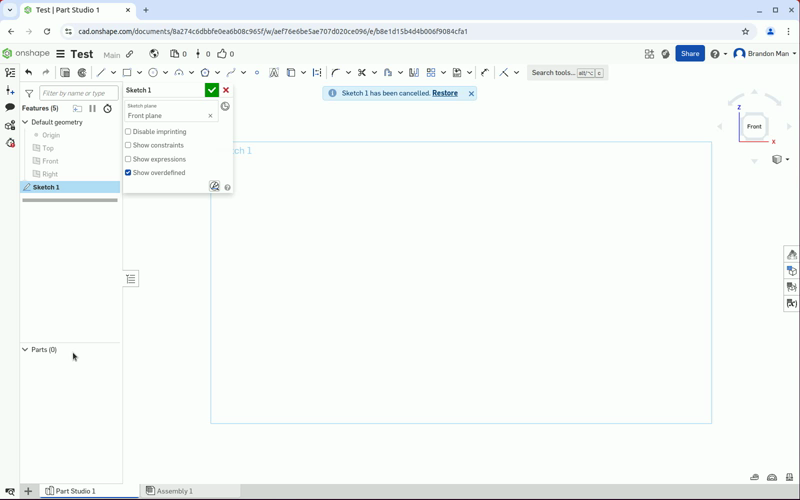
key_down(shift)
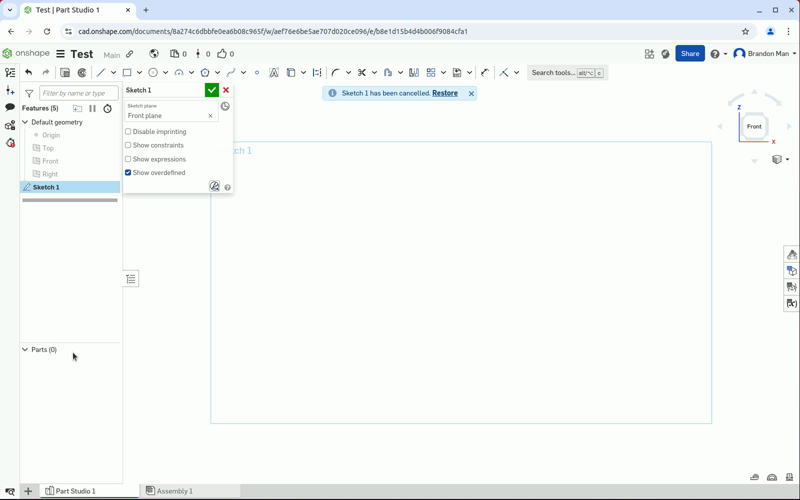
mouse_move(461, 282)
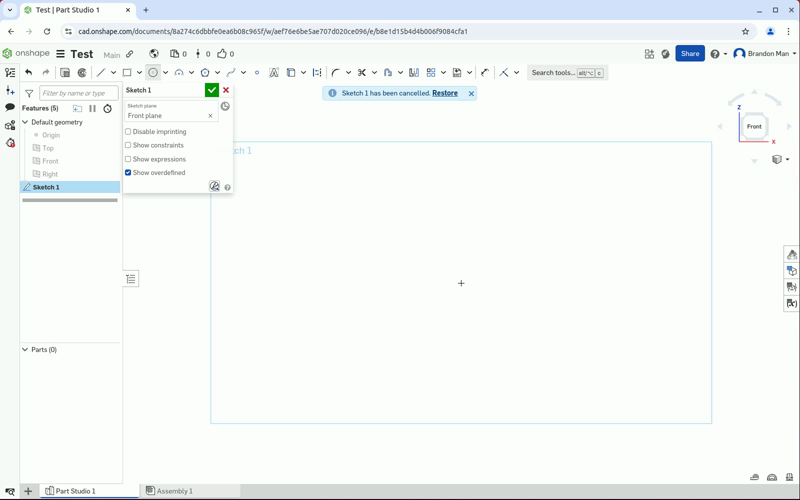
click(461, 282)
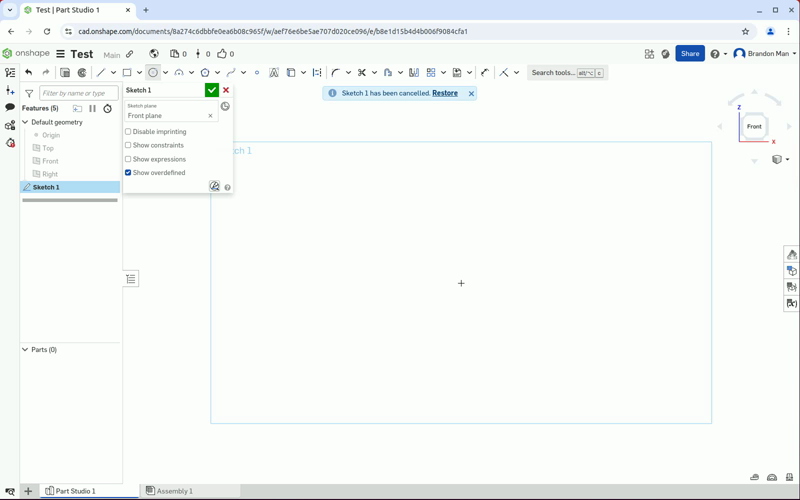
key_up(shift)
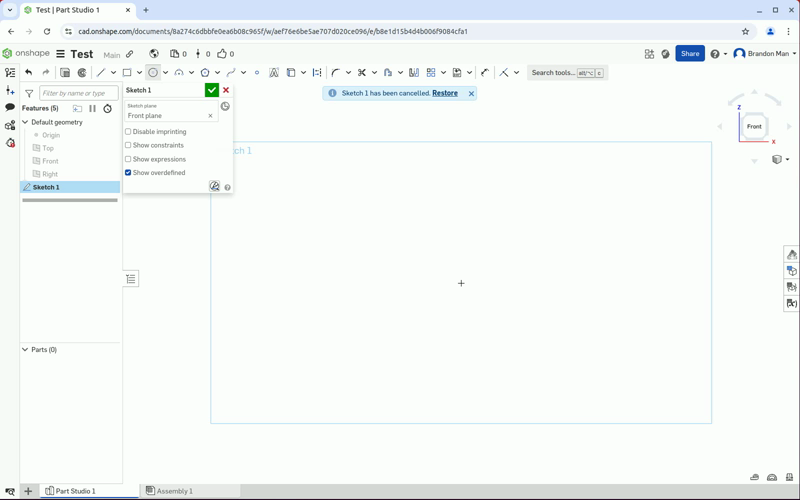
mouse_move(468, 282)
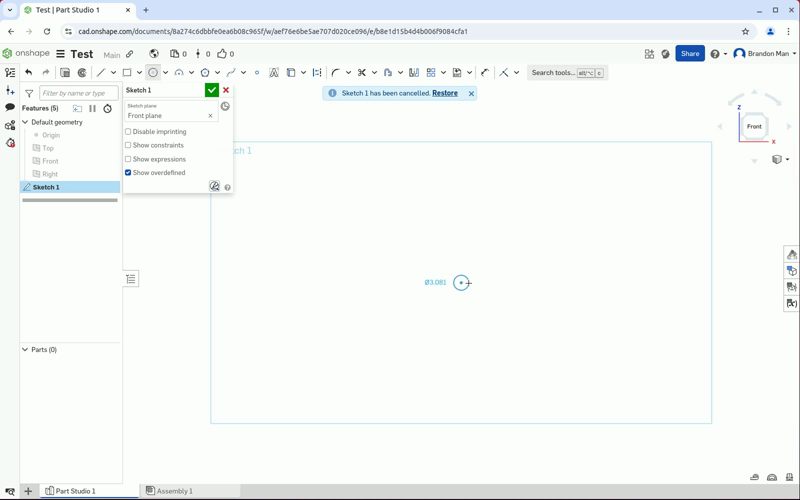
click(468, 282)
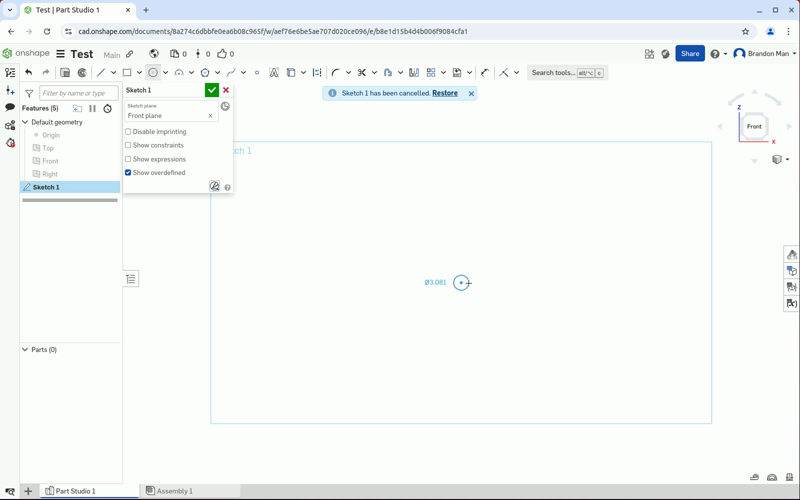
key(esc)
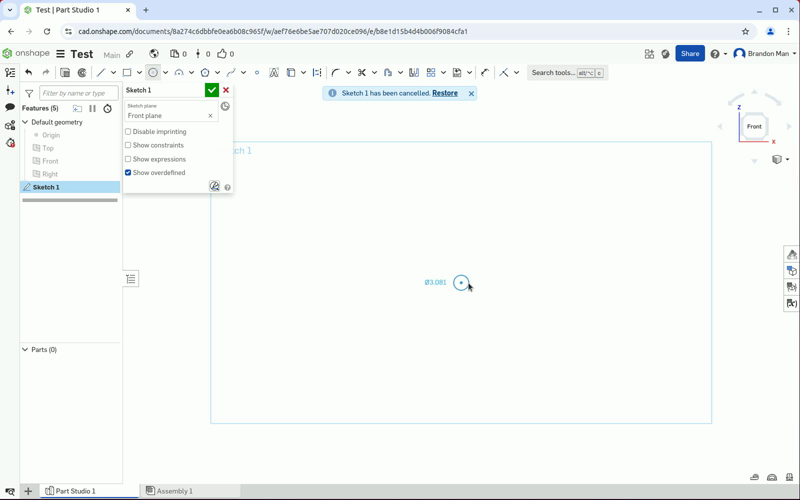
key(c)
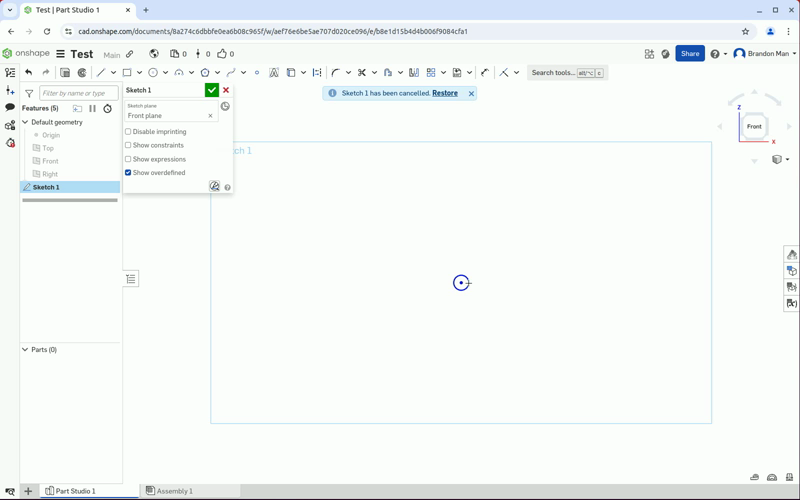
key_down(shift)
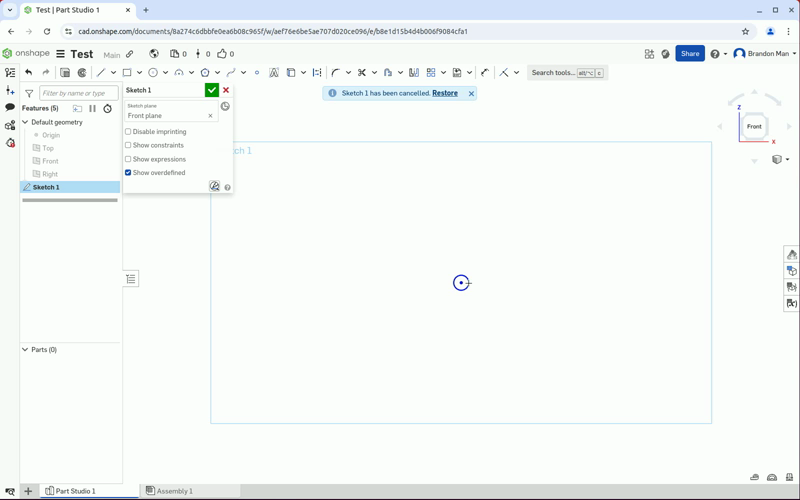
mouse_move(461, 282)
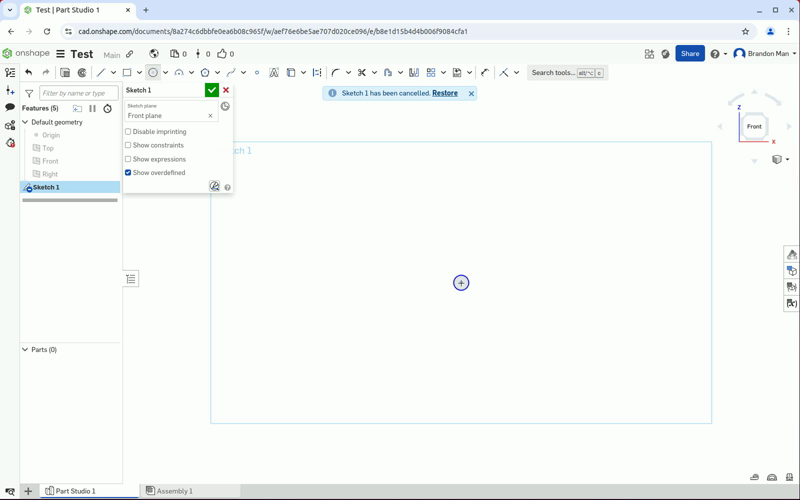
click(461, 282)
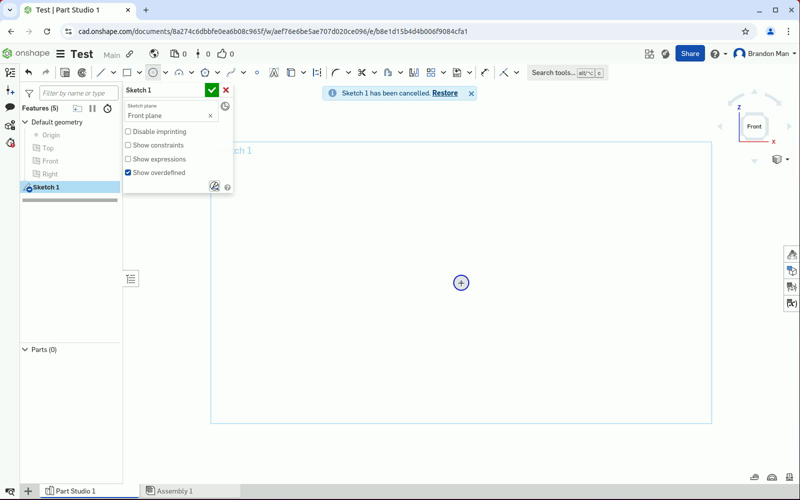
key_up(shift)
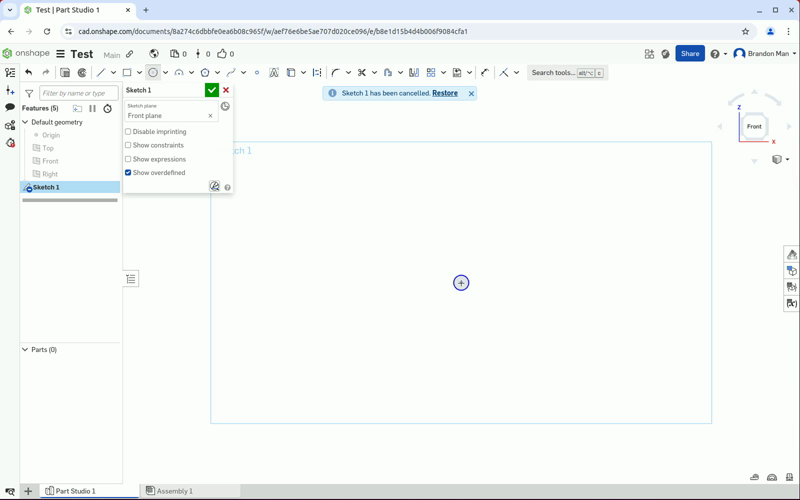
mouse_move(464, 282)
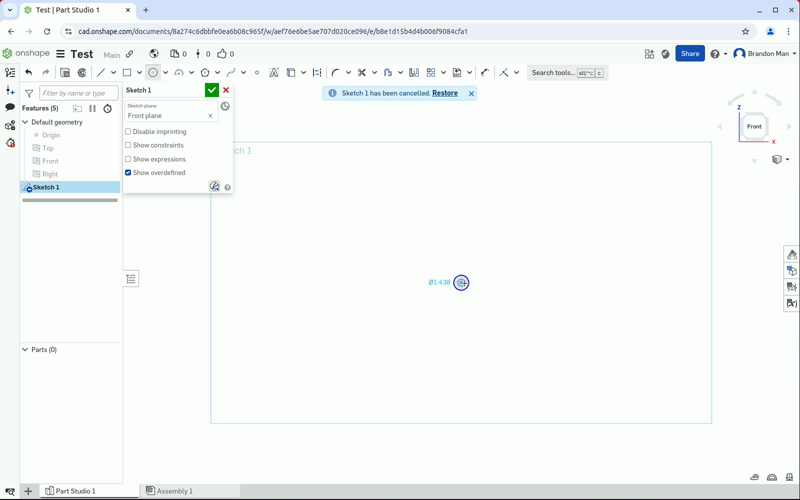
scroll(6)
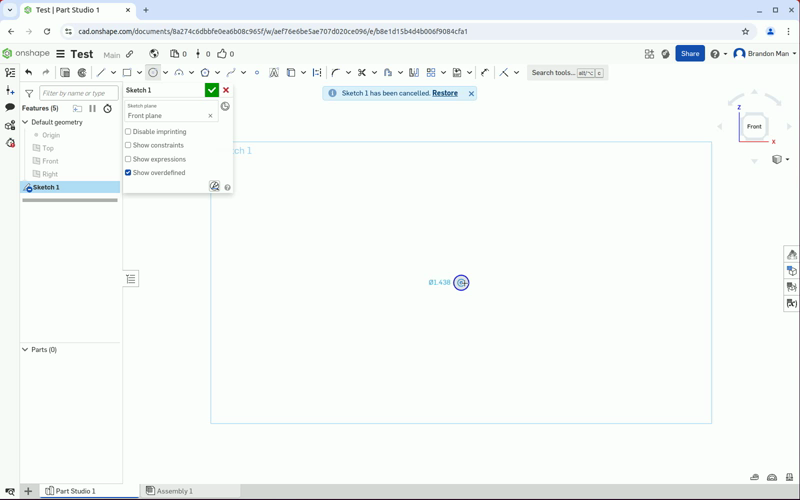
scroll(6)
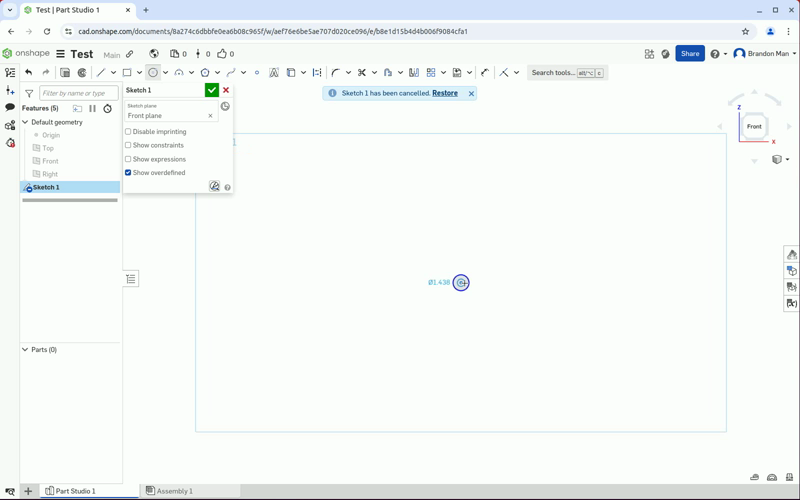
scroll(6)
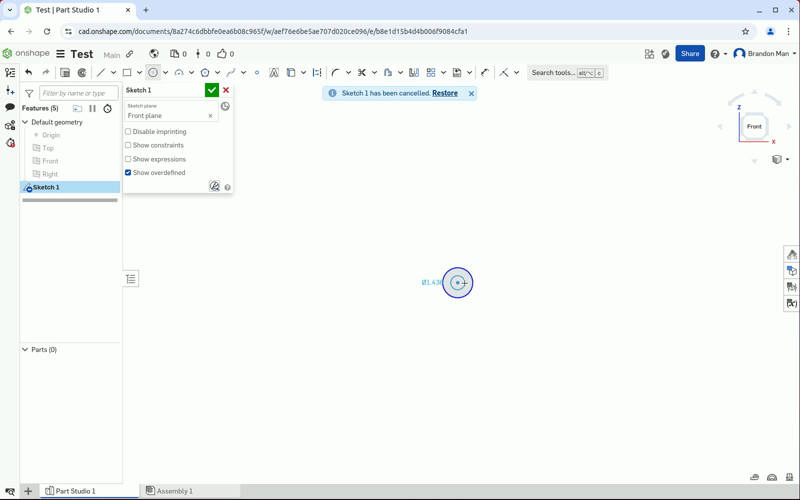
scroll(6)
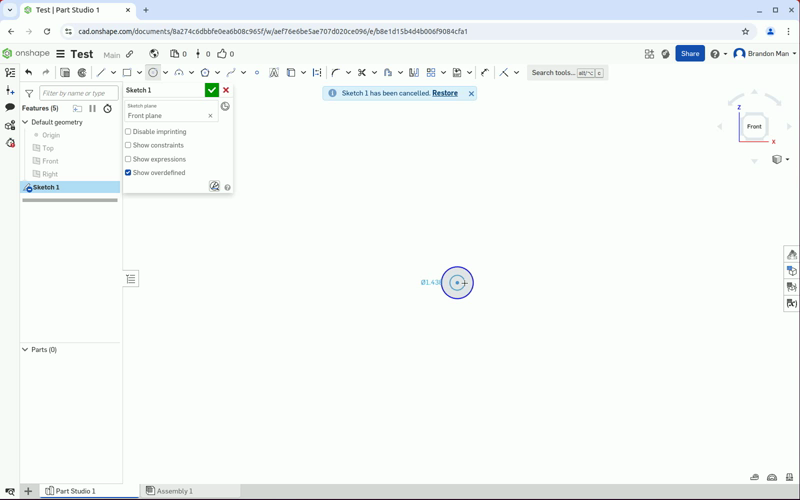
scroll(6)
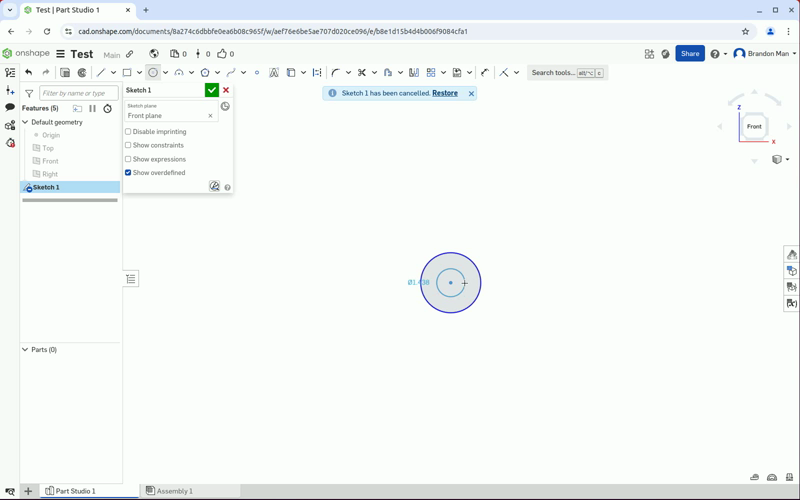
scroll(6)
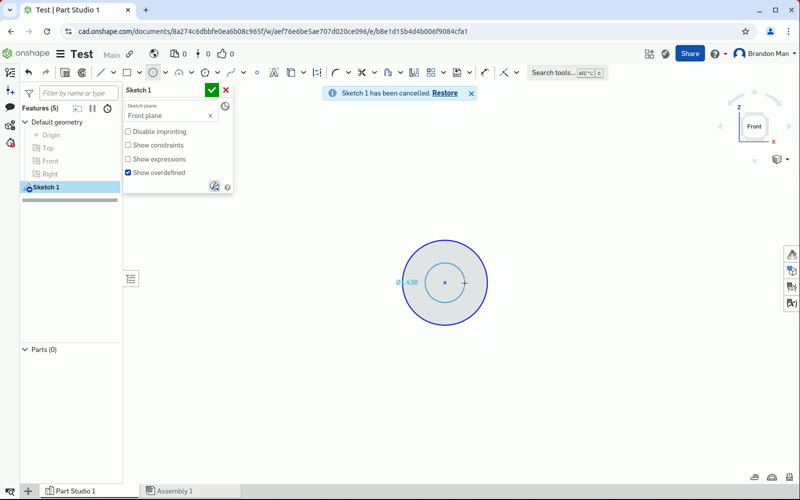
scroll(6)
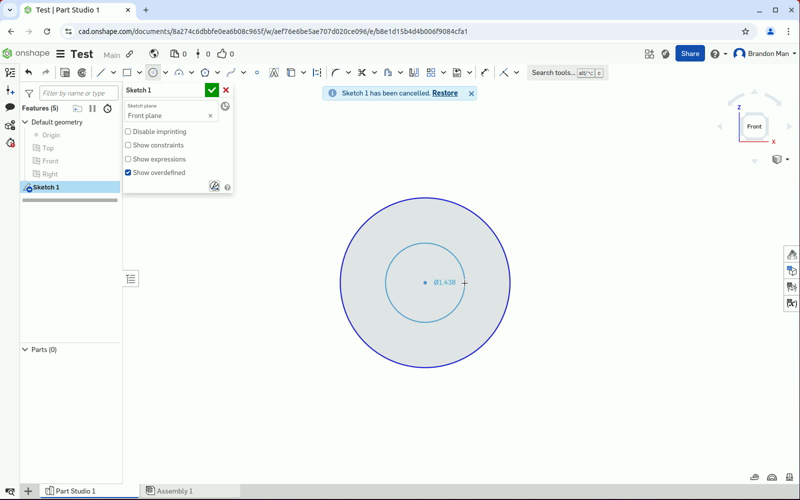
click(464, 282)
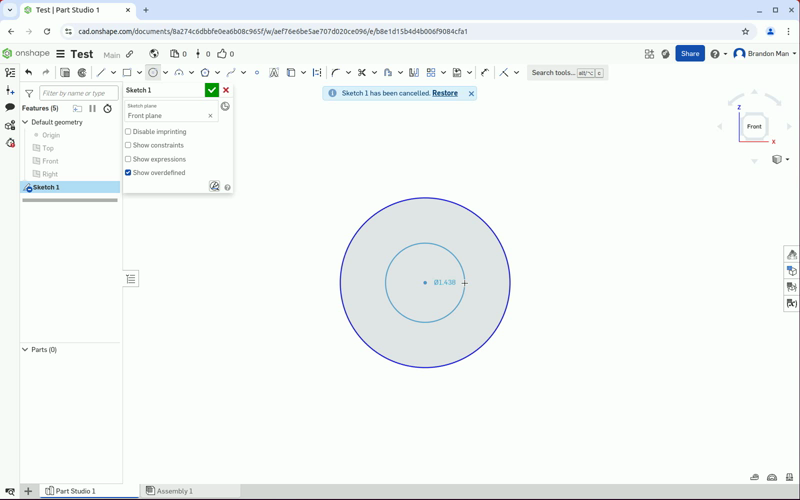
scroll(-6)
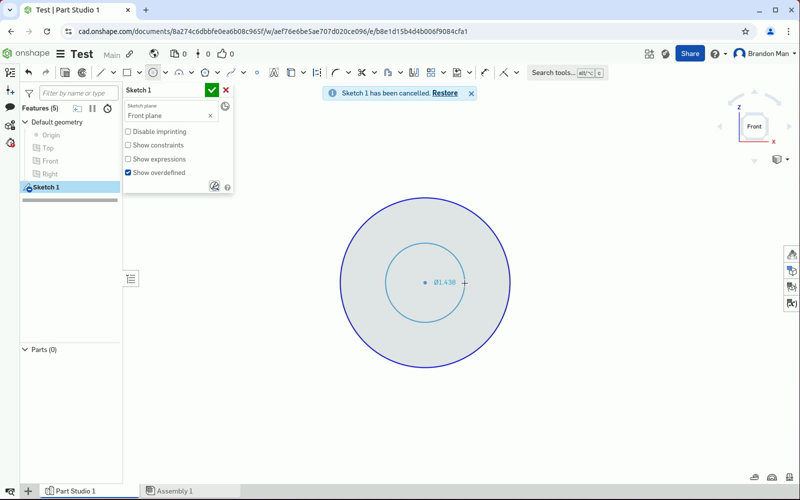
scroll(-6)
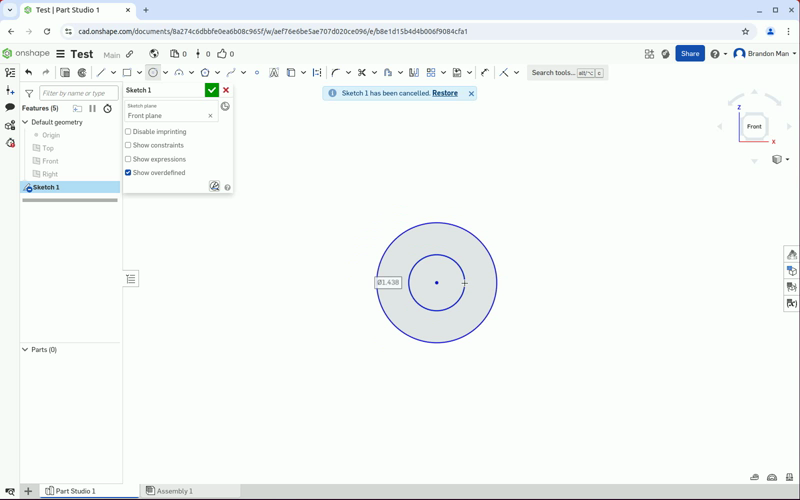
scroll(-6)
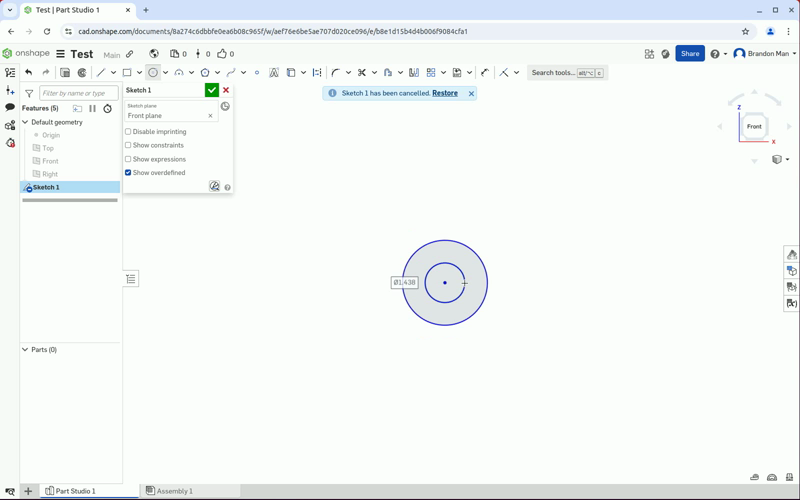
scroll(-6)
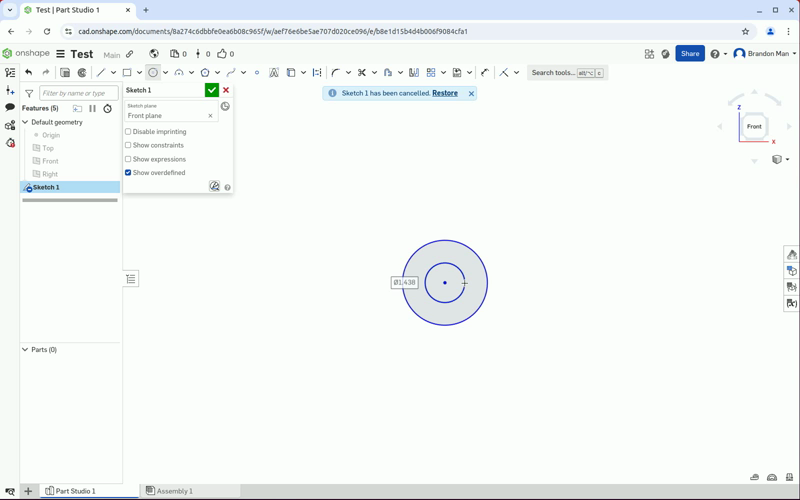
scroll(-6)
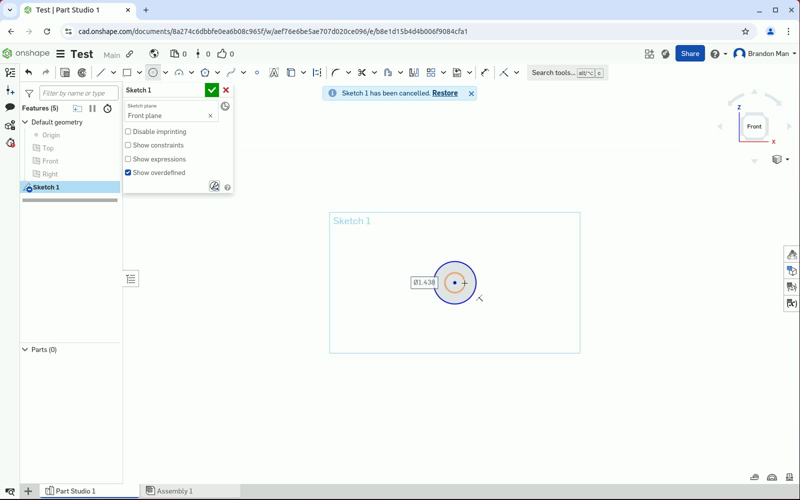
scroll(-6)
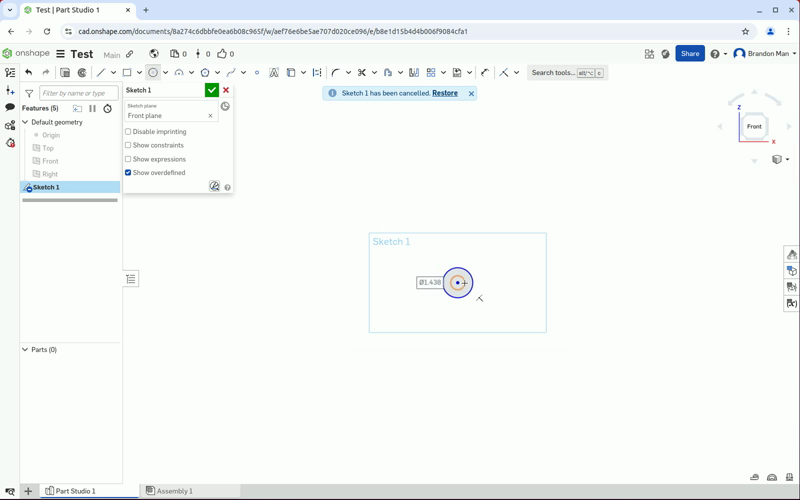
scroll(-6)
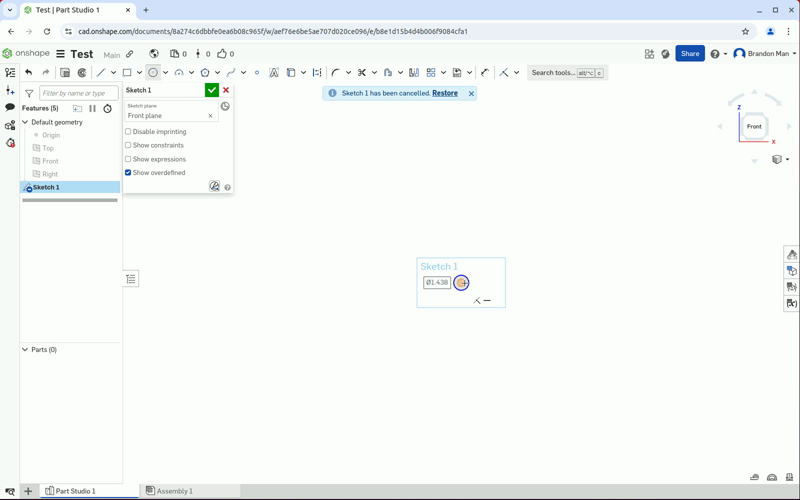
key(esc)
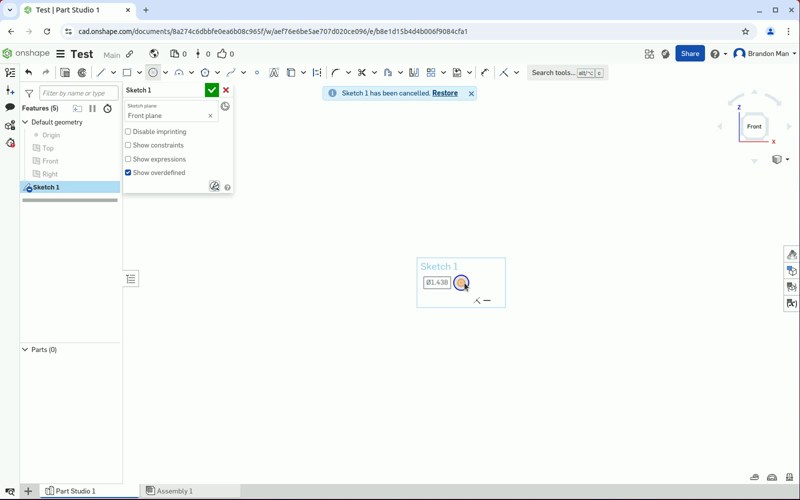
mouse_move(460, 290)
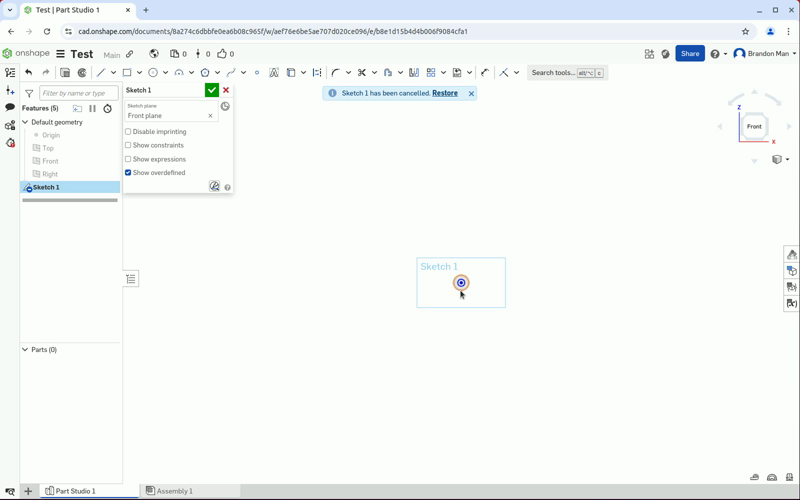
scroll(6)
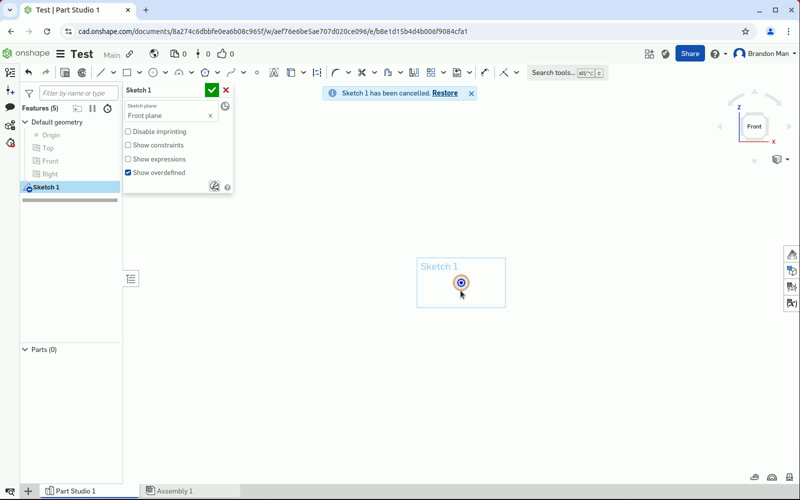
scroll(6)
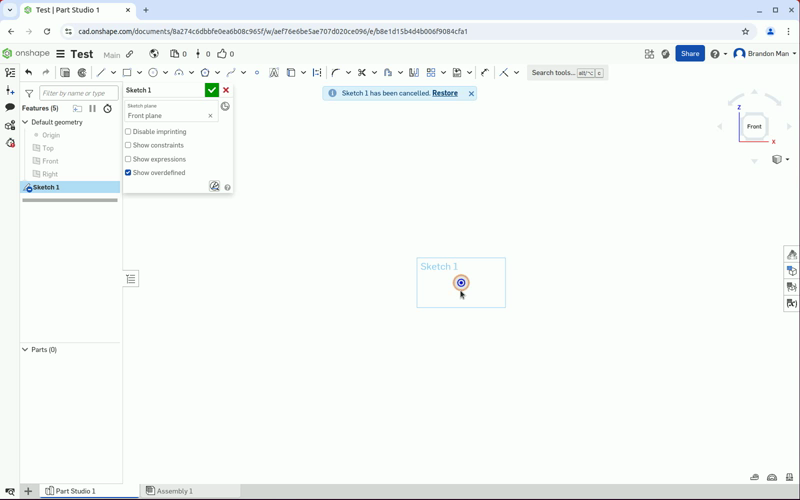
scroll(6)
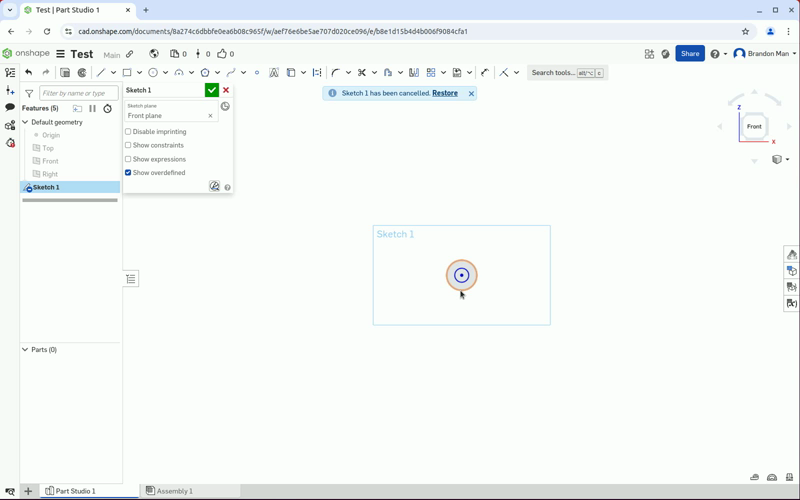
scroll(6)
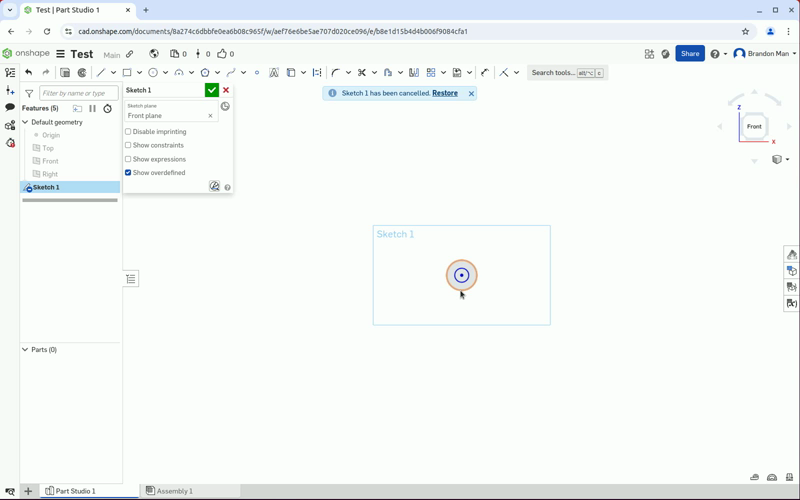
scroll(6)
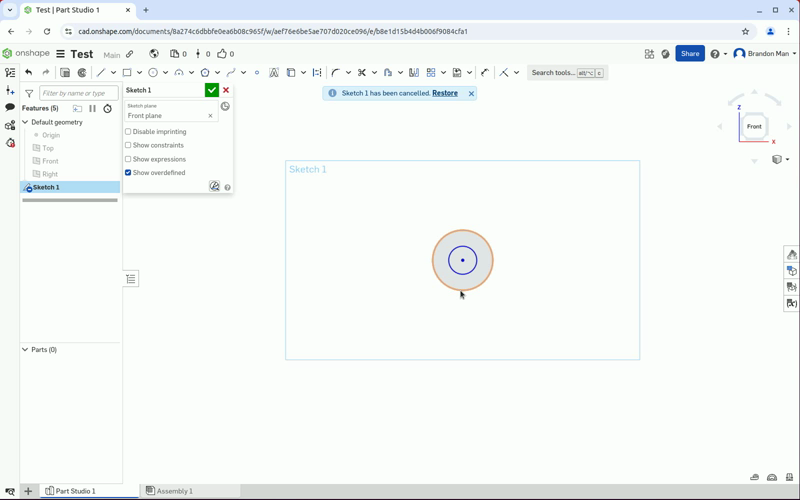
scroll(6)
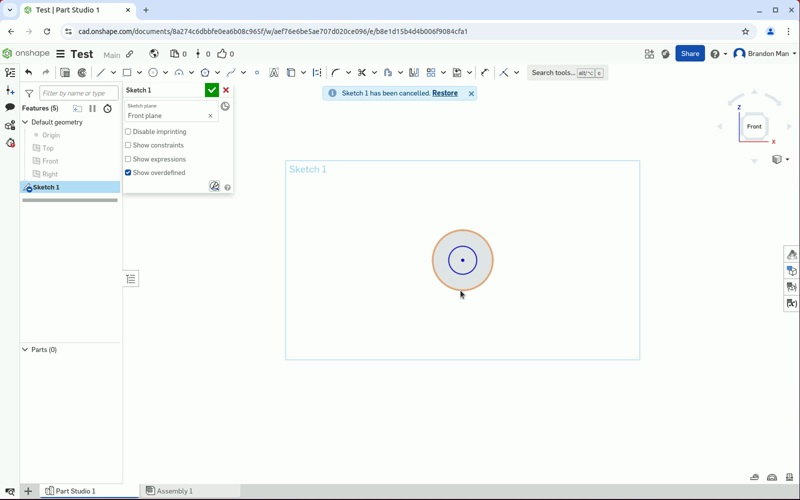
scroll(6)
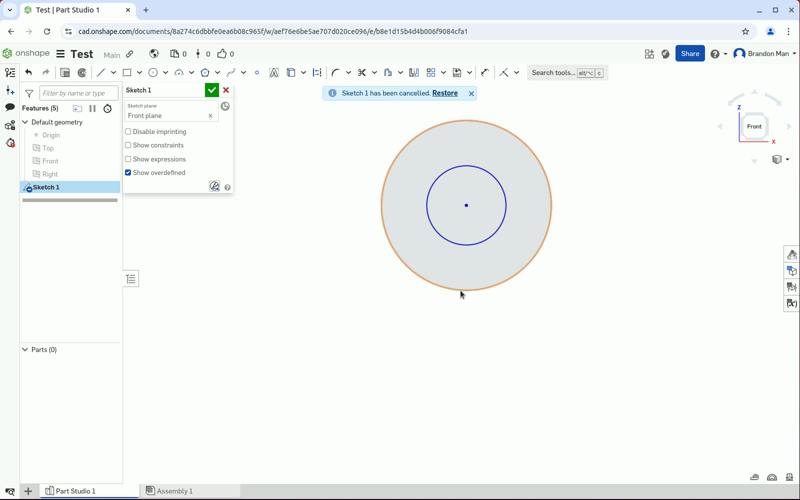
click(460, 290)
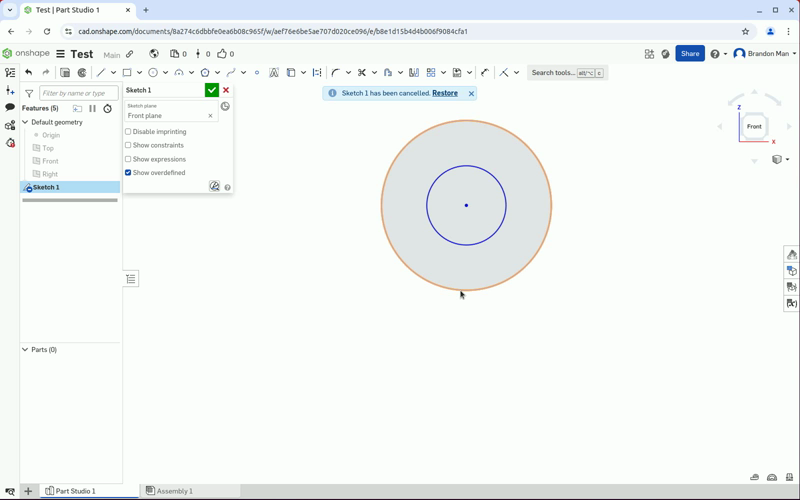
scroll(-6)
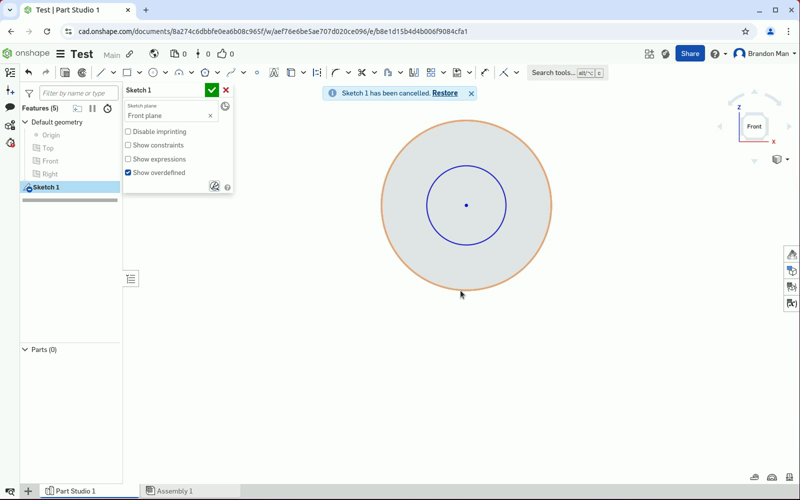
scroll(-6)
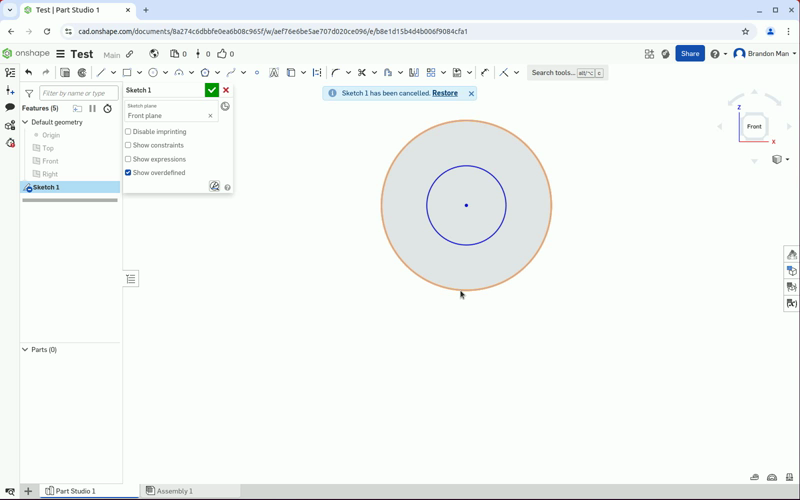
scroll(-6)
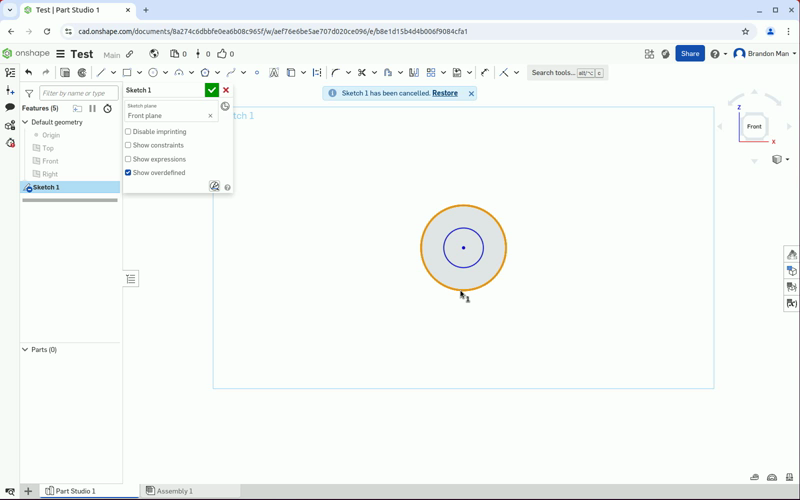
scroll(-6)
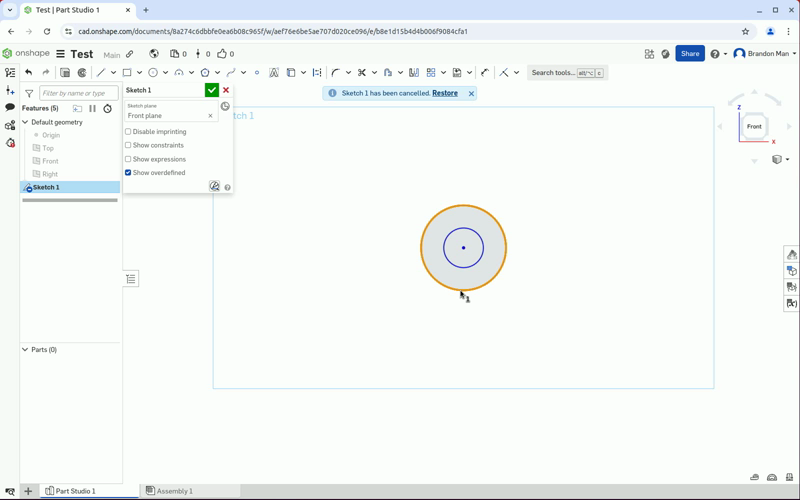
scroll(-6)
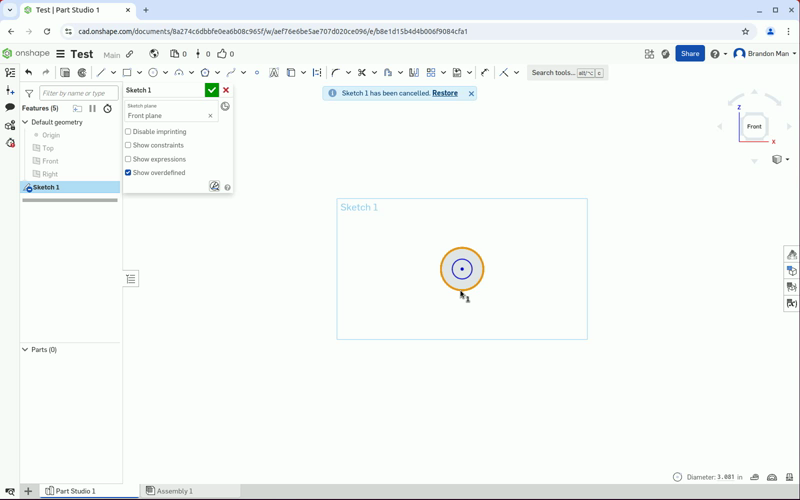
scroll(-6)
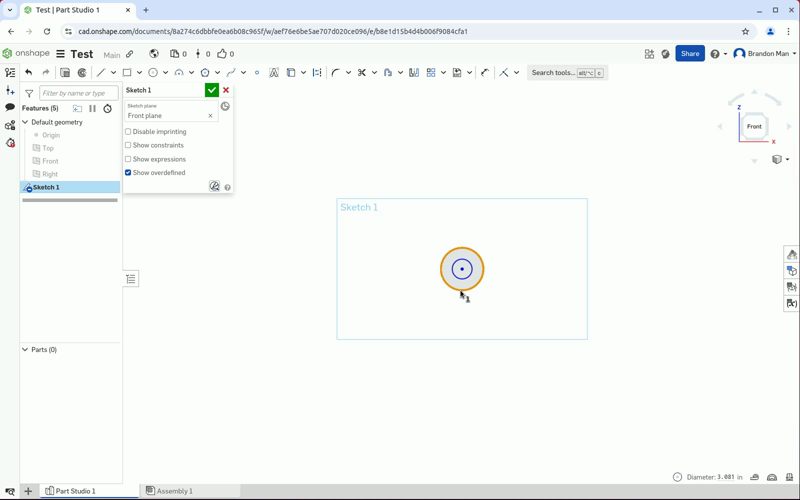
scroll(-6)
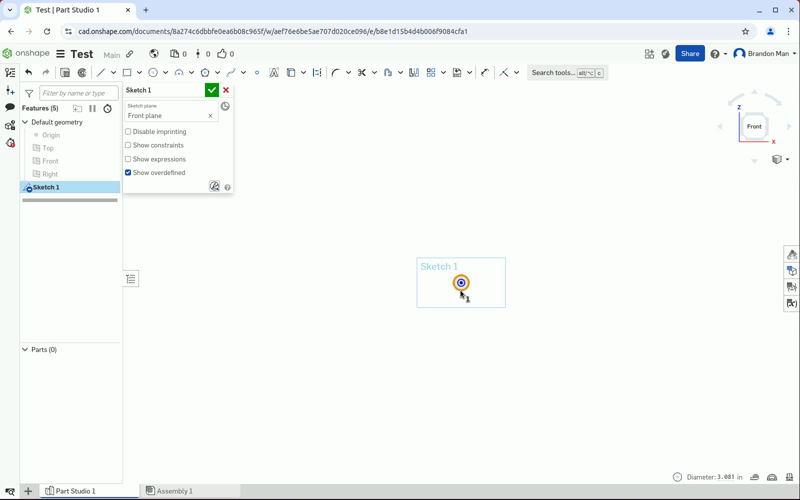
mouse_move(73, 352)
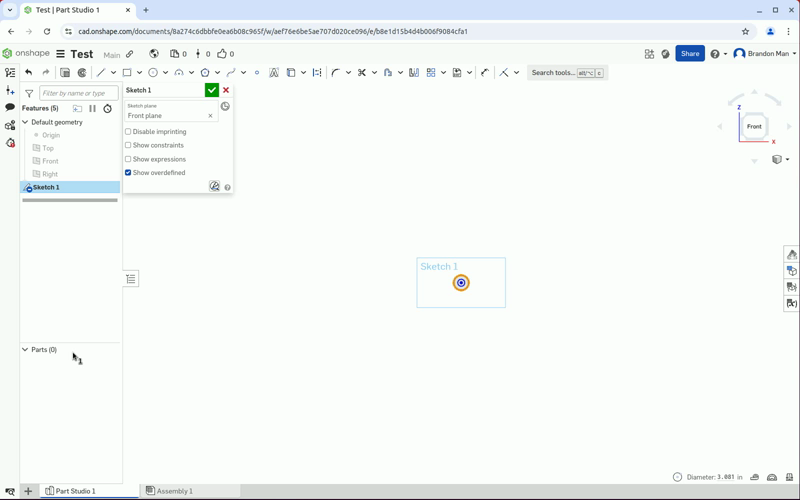
key(shift+y)
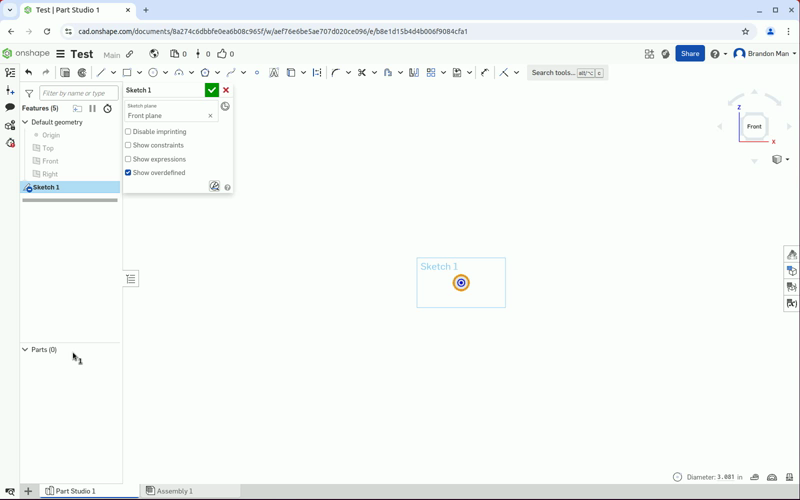
key(shift+e)
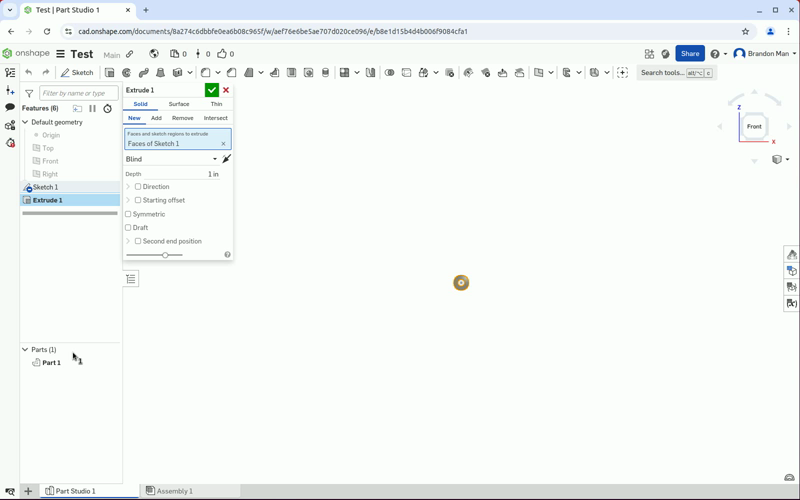
mouse_move(143, 106)
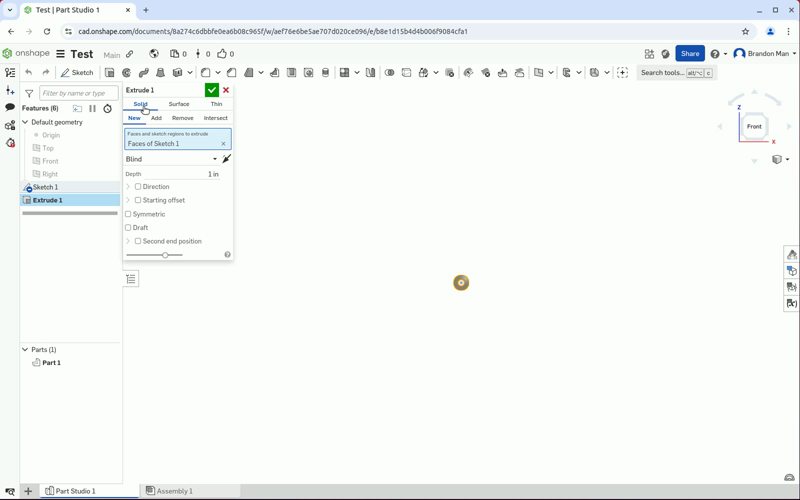
click(143, 106)
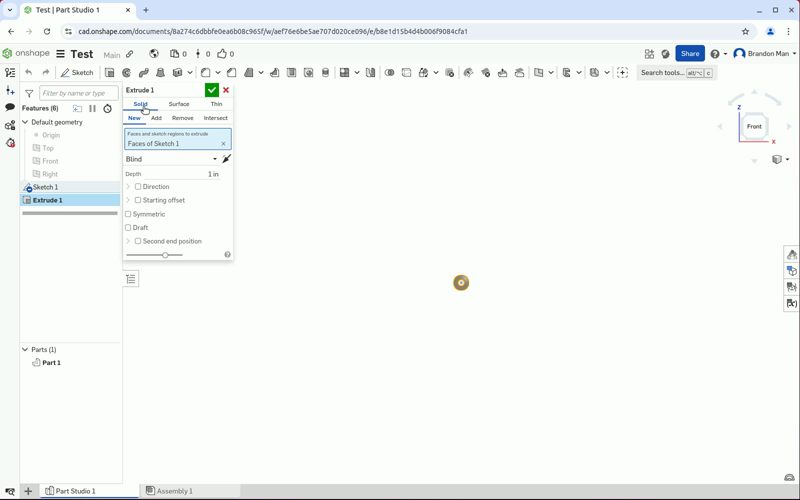
mouse_move(137, 120)
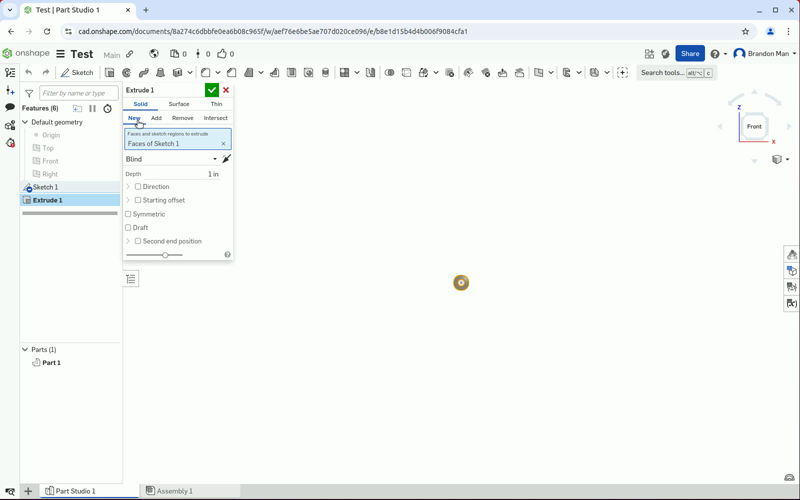
click(137, 120)
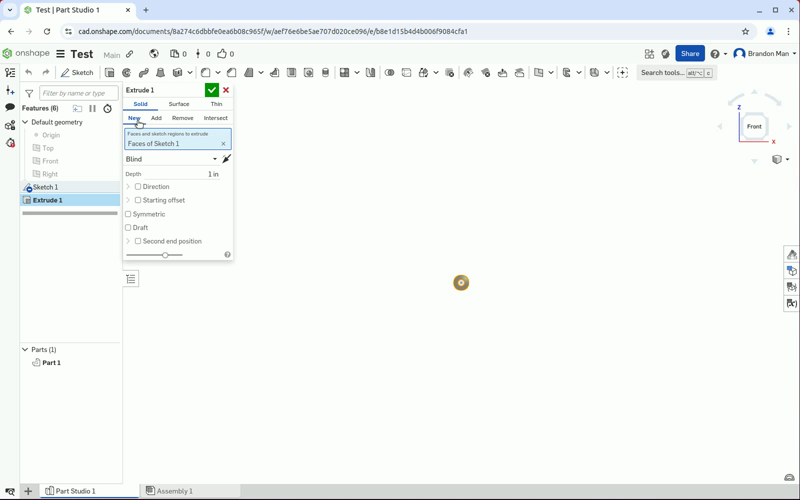
key(tab, 4)
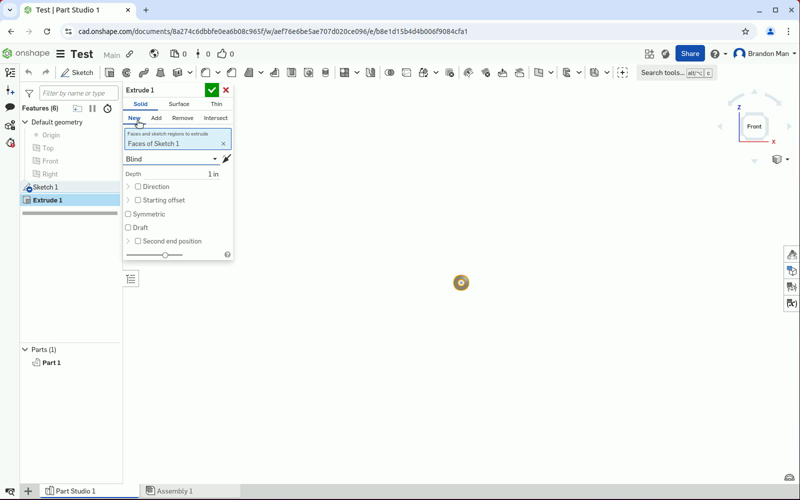
text(1.926)
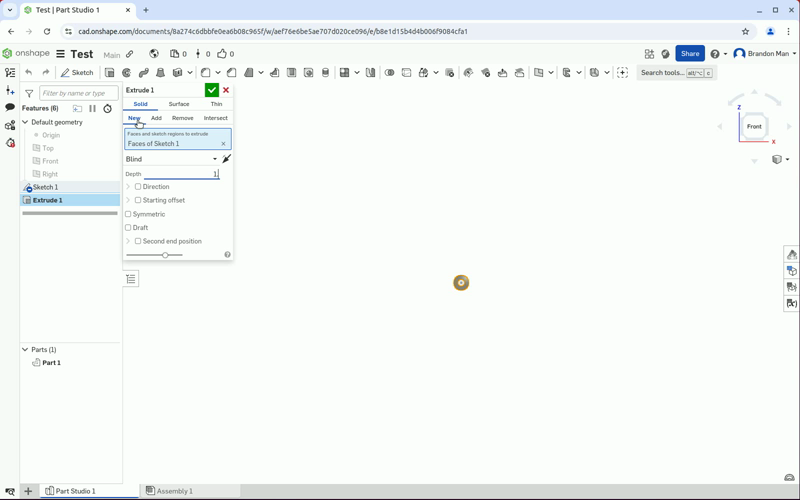
key(tab, 3)
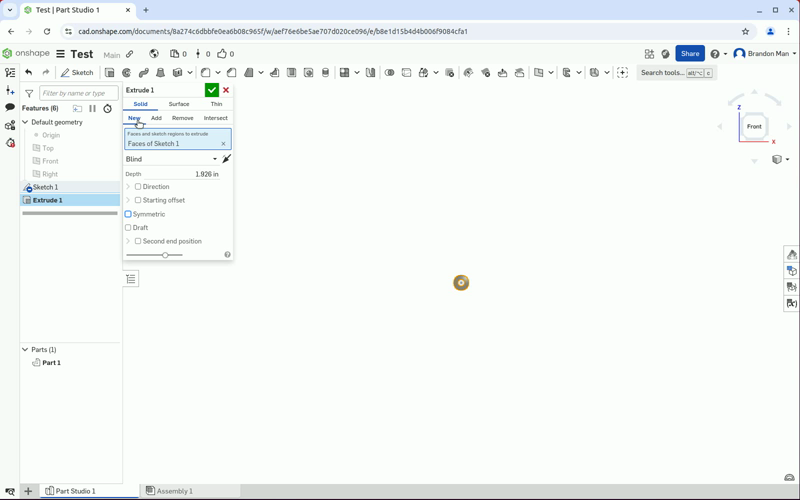
key(space)
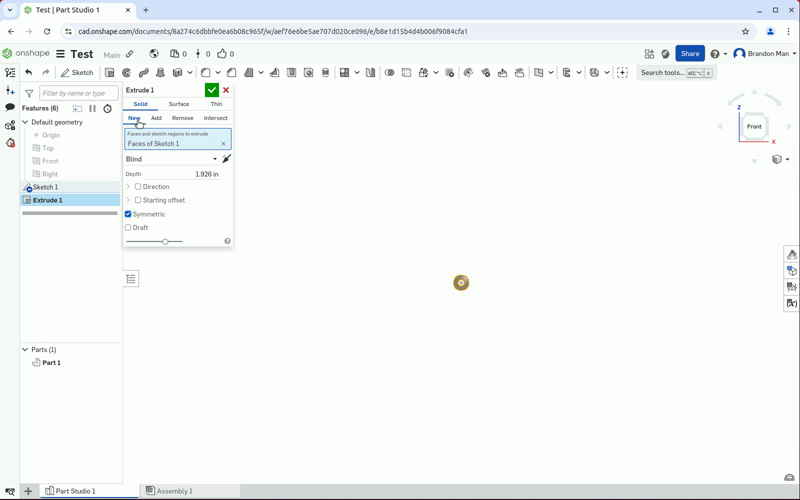
key(enter)
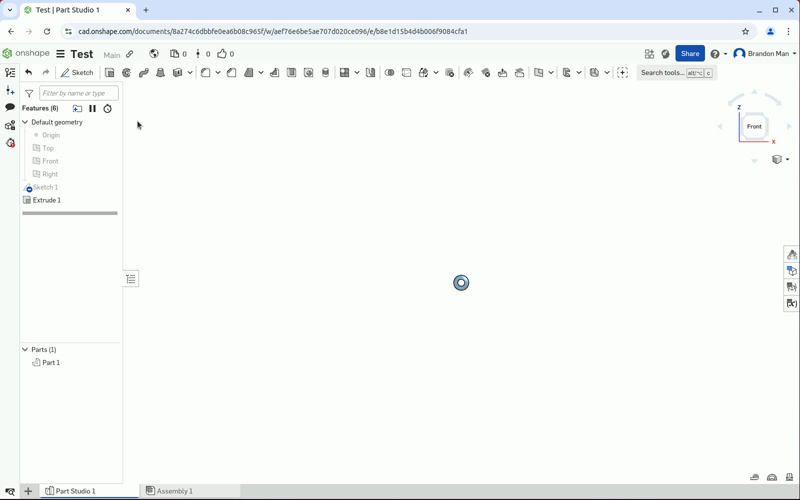
key(shift+h)
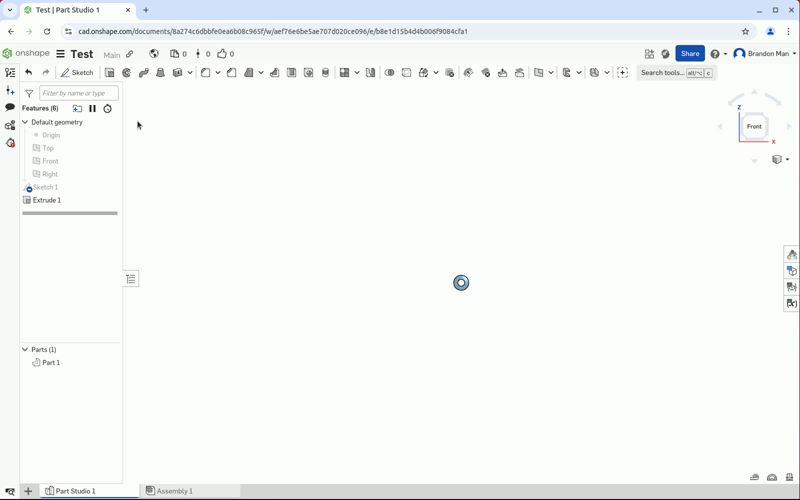
key(shift+h)
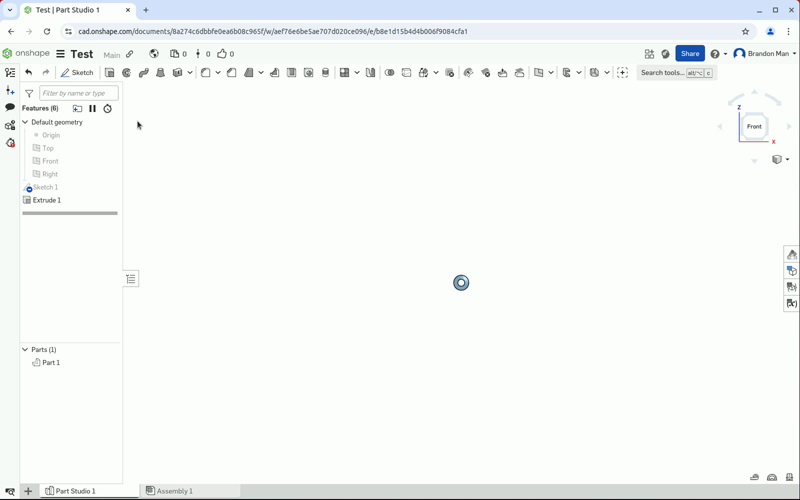
mouse_move(73, 189)
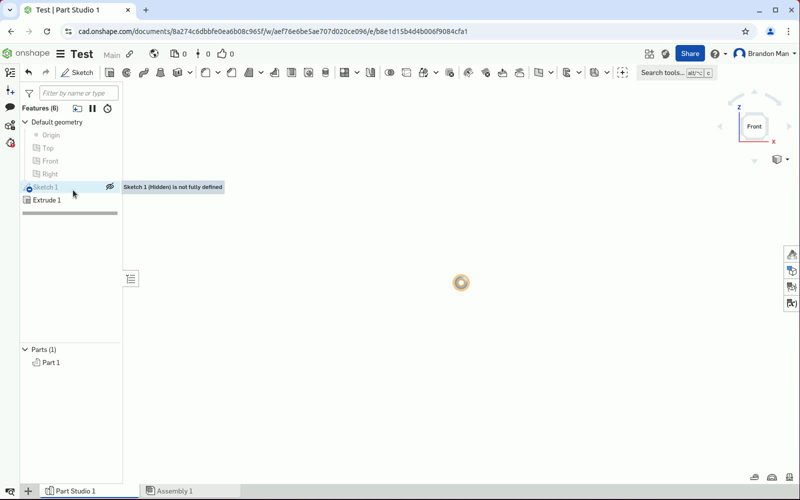
click(73, 189)
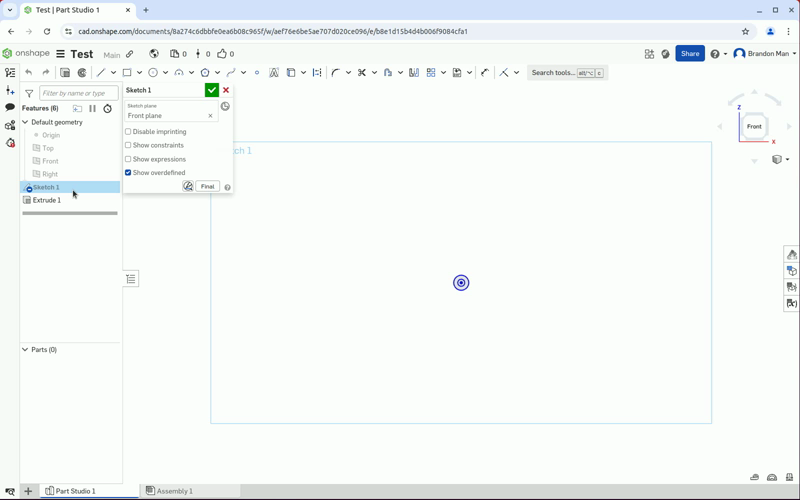
mouse_move(229, 92)
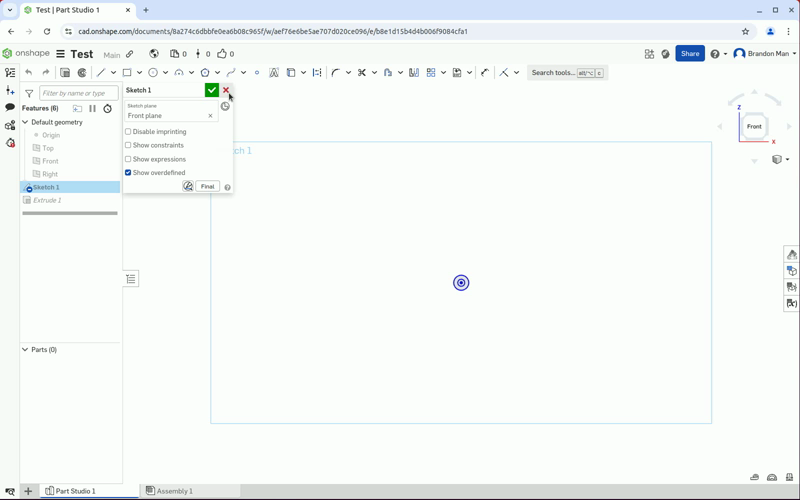
click(229, 92)
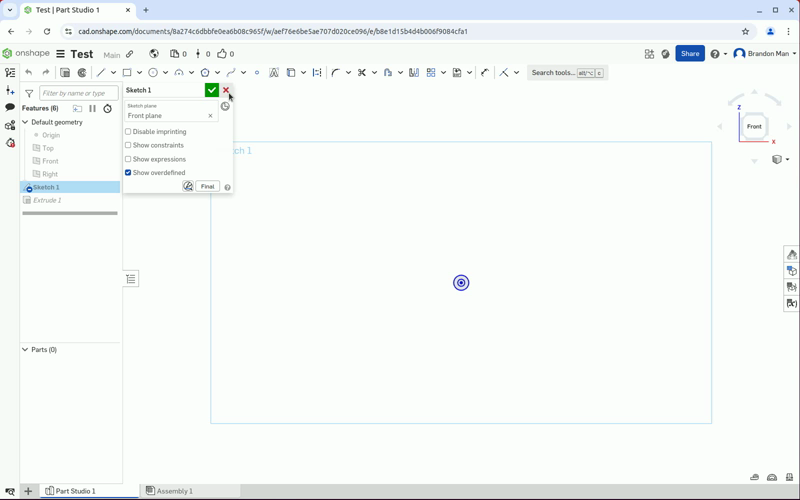
mouse_move(73, 352)
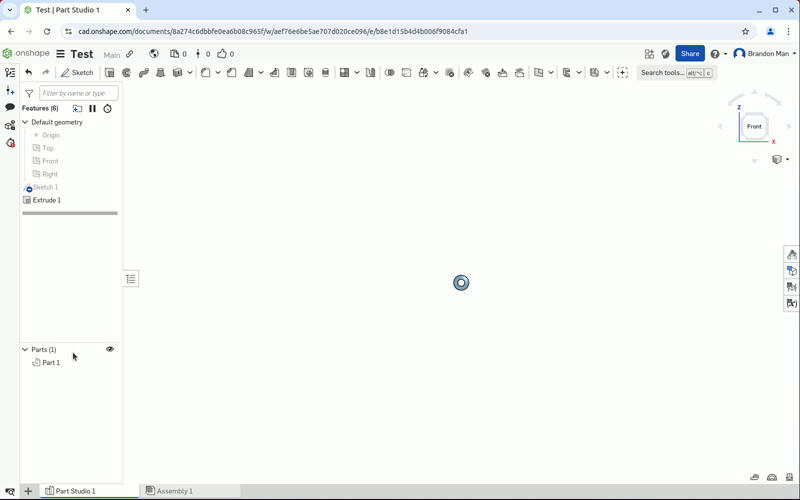
key(y)
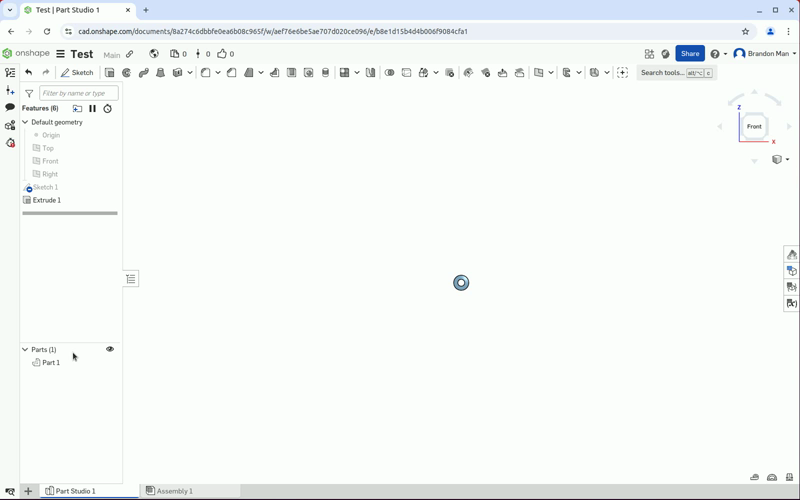
key(shift+p)
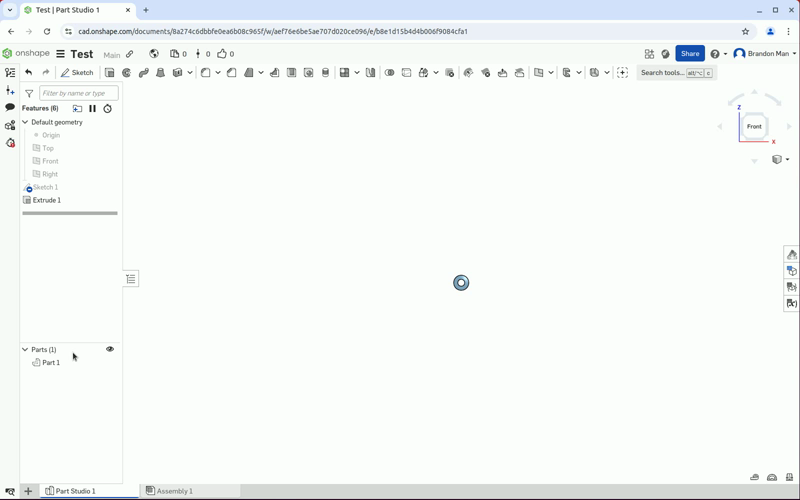
key(space)
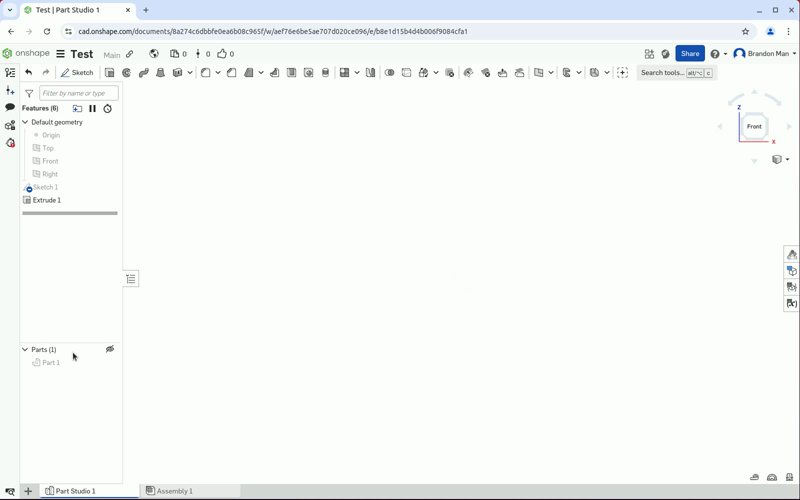
key_down(shift)
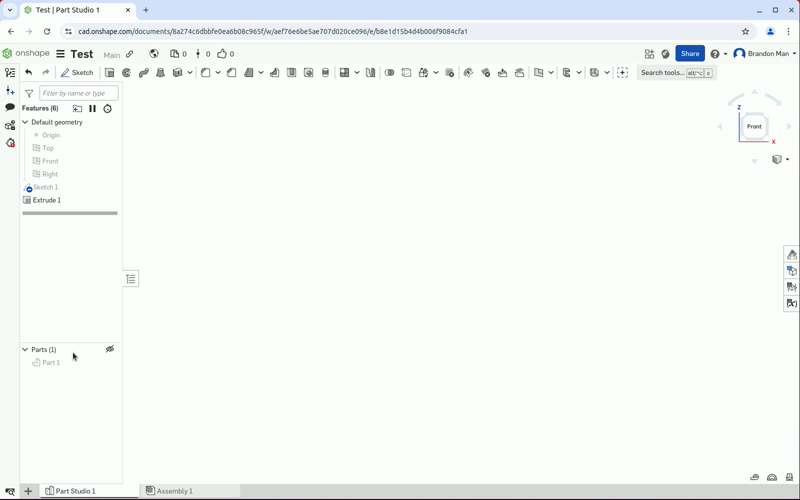
key(down)
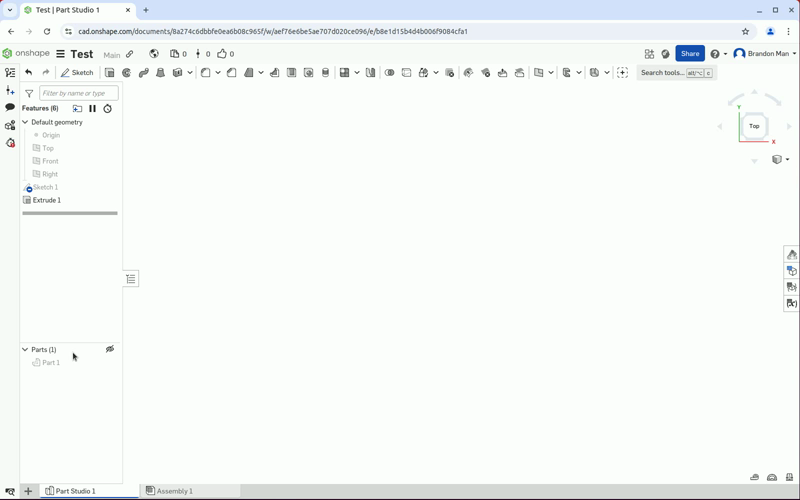
key_up(shift)
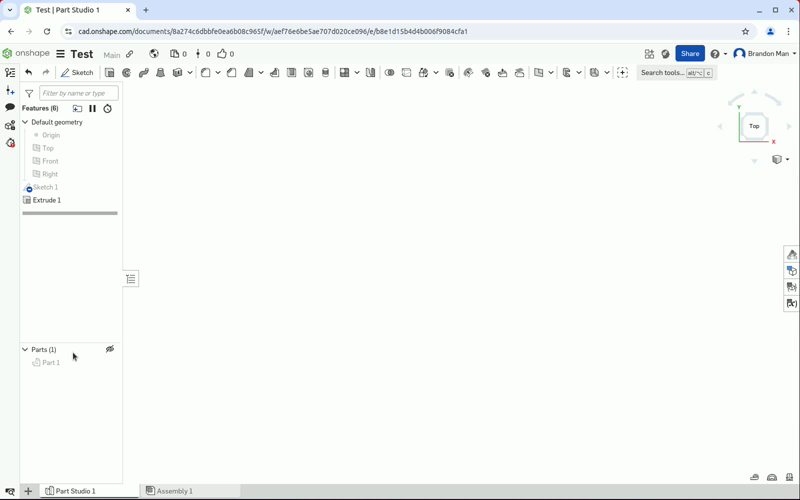
mouse_move(73, 352)
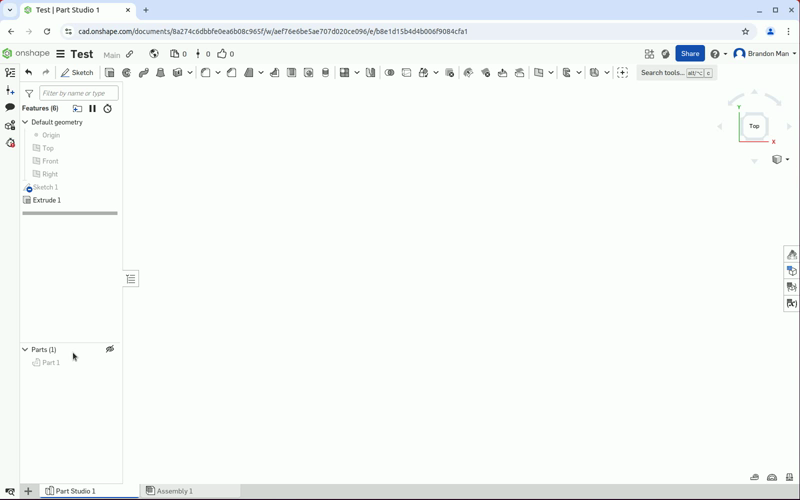
key(shift+y)
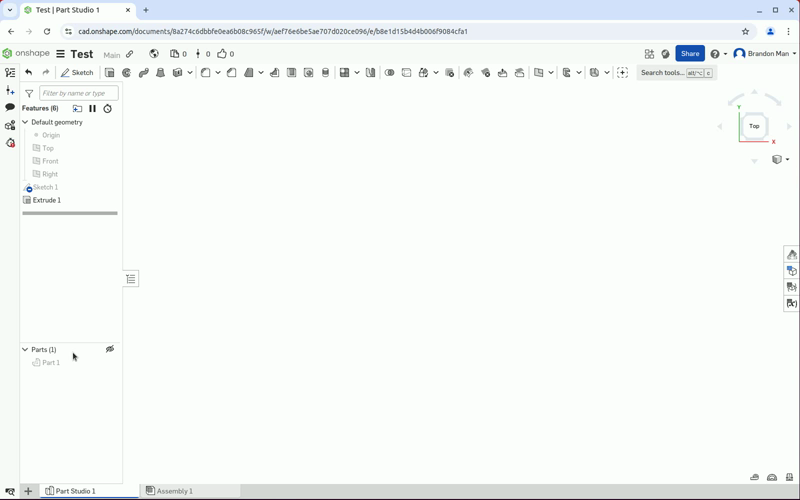
key(shift+s)
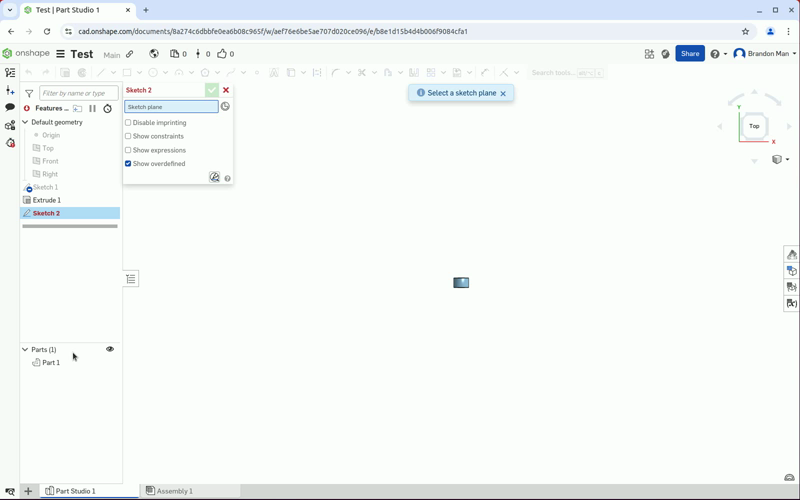
mouse_move(73, 150)
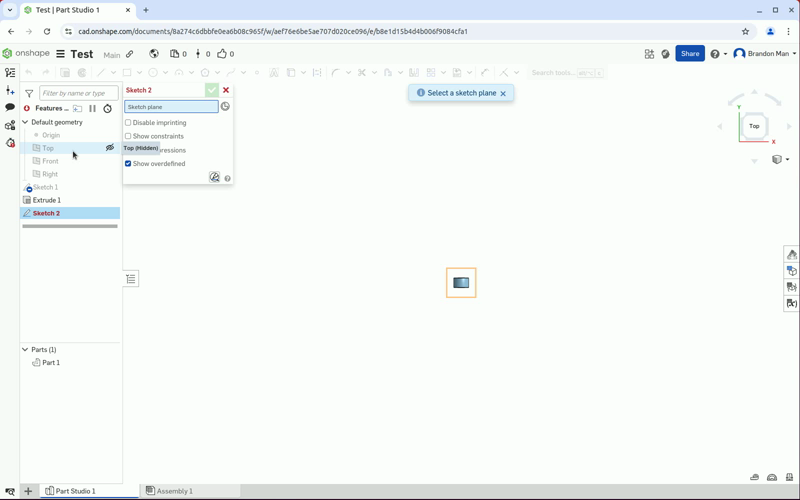
click(73, 150)
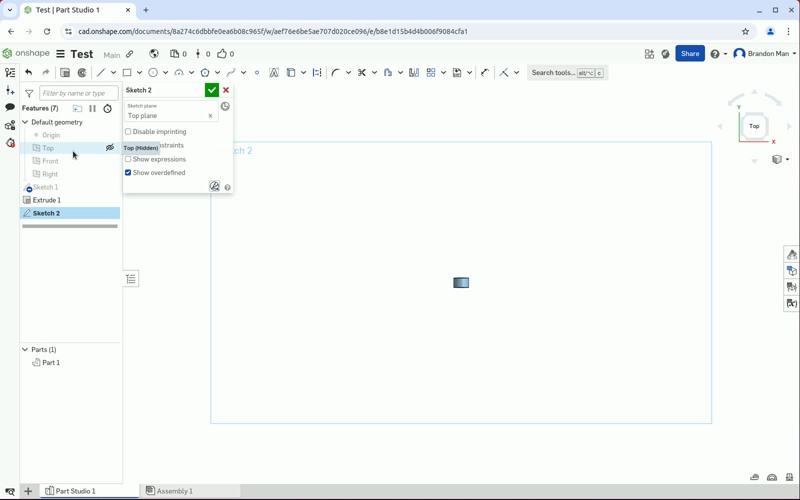
mouse_move(73, 352)
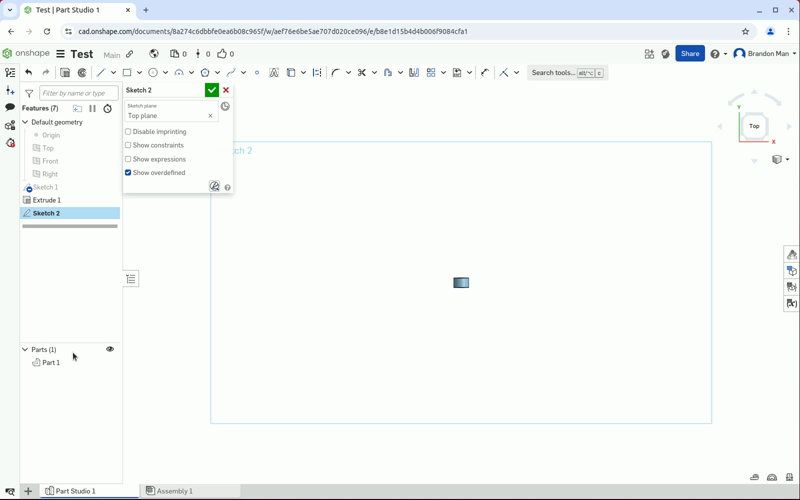
key(y)
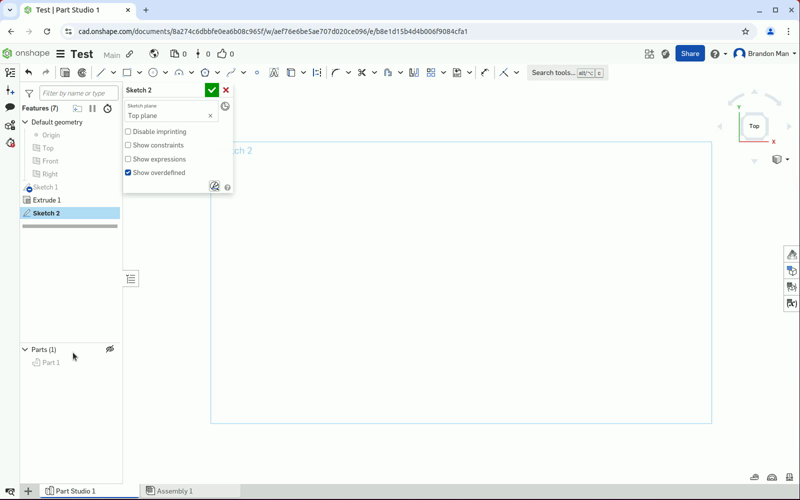
key(c)
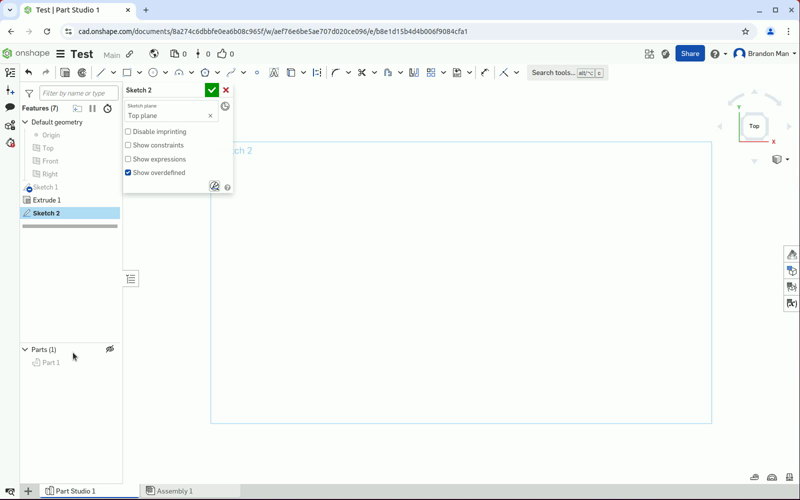
key_down(shift)
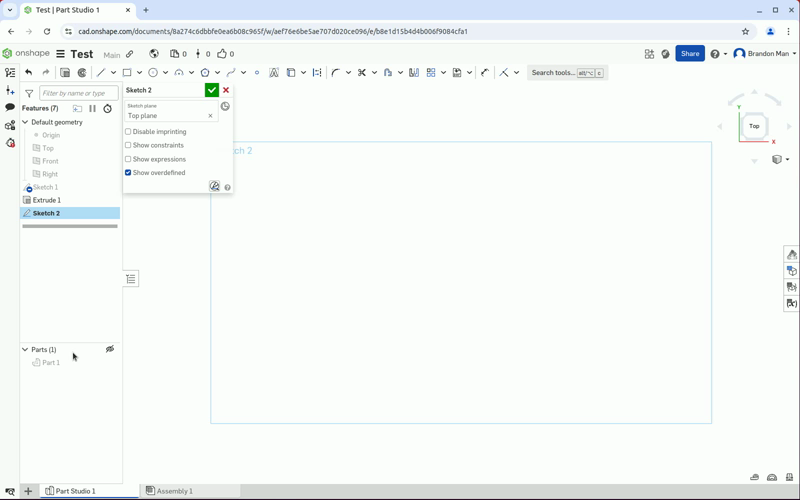
mouse_move(461, 282)
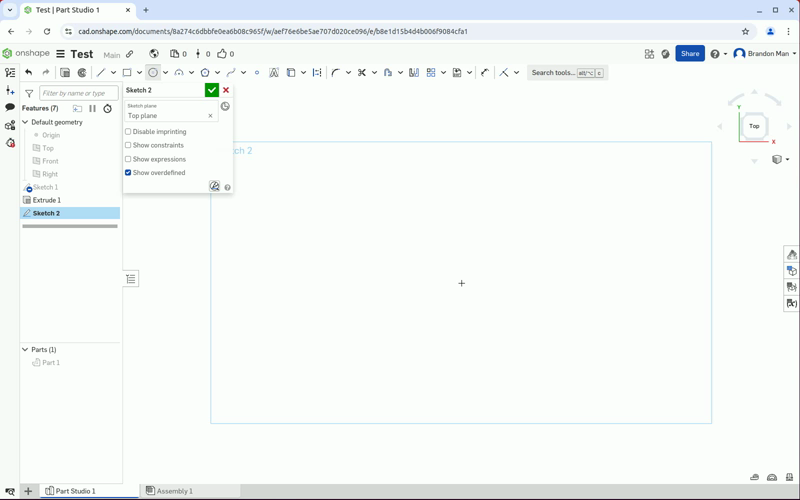
click(461, 282)
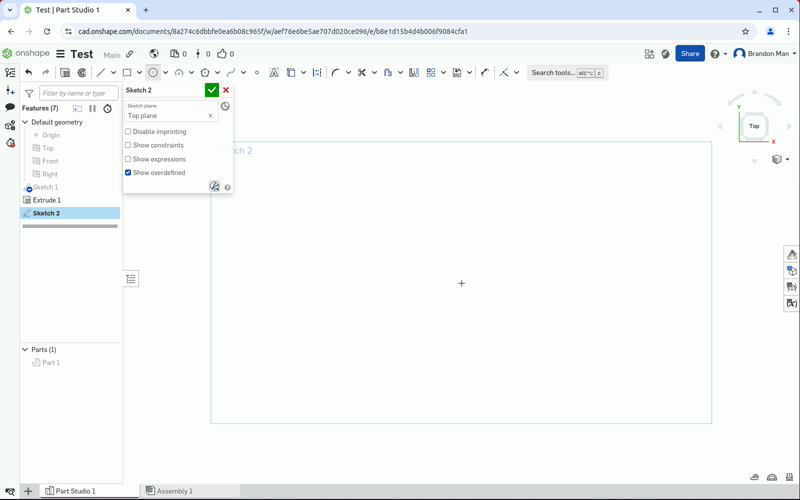
key_up(shift)
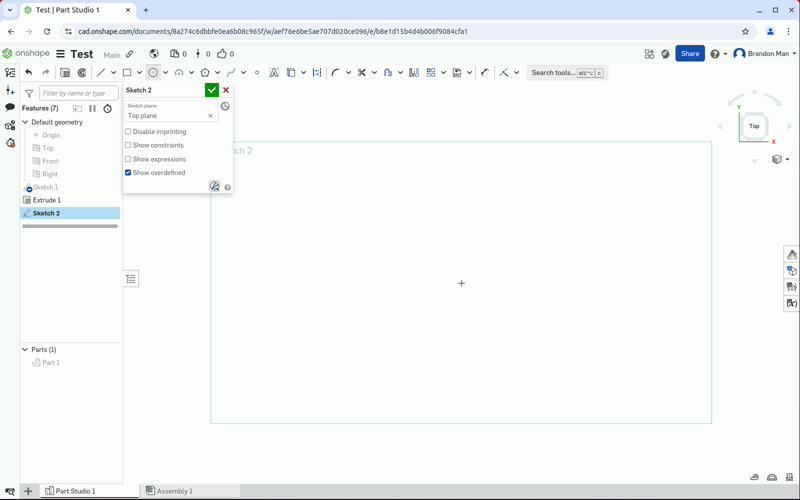
mouse_move(467, 282)
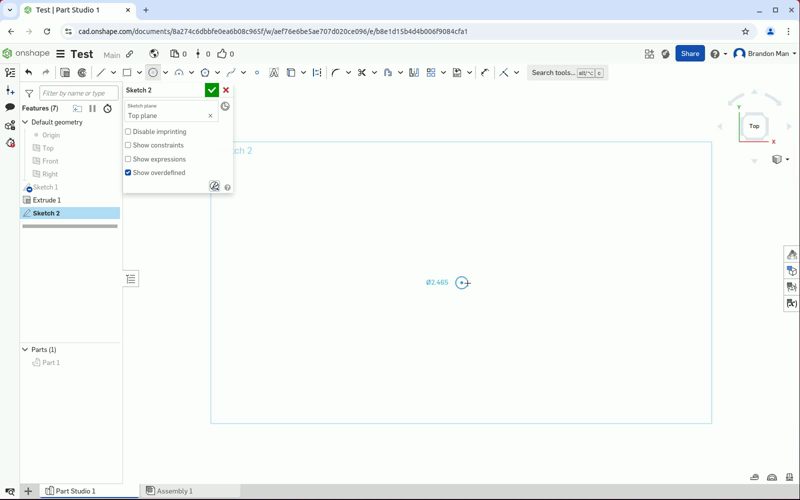
click(467, 282)
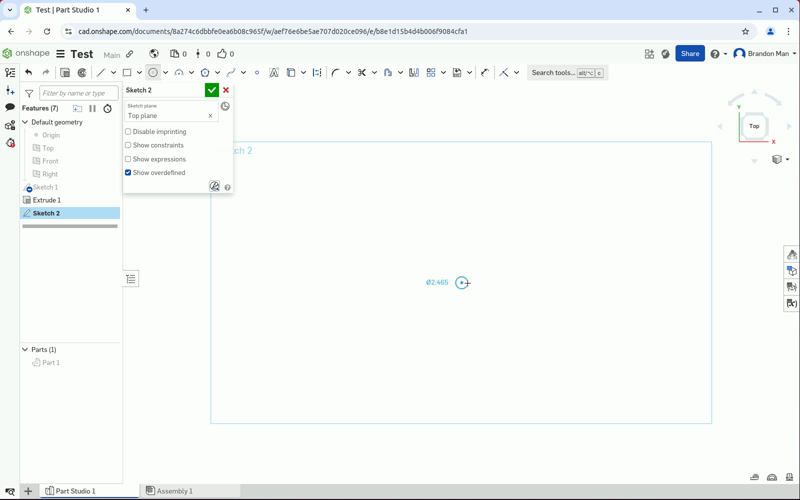
key(esc)
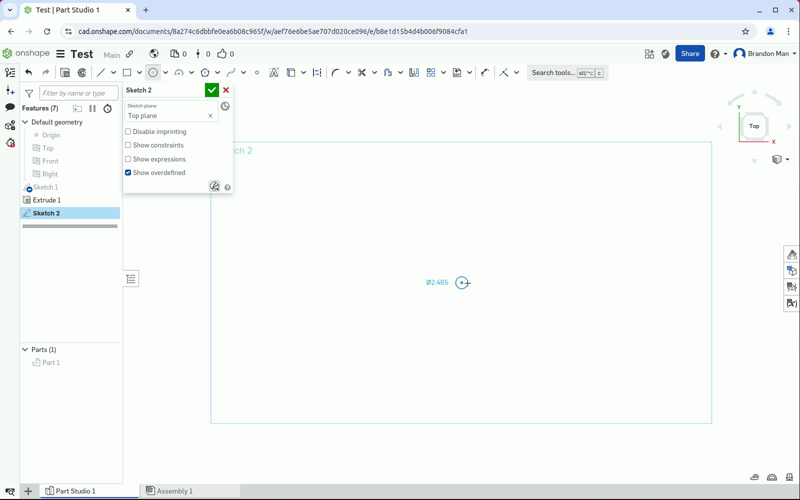
mouse_move(460, 286)
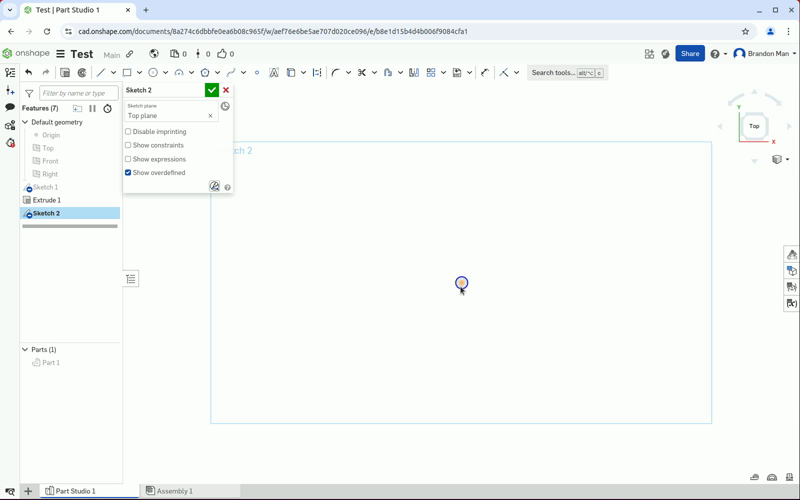
scroll(6)
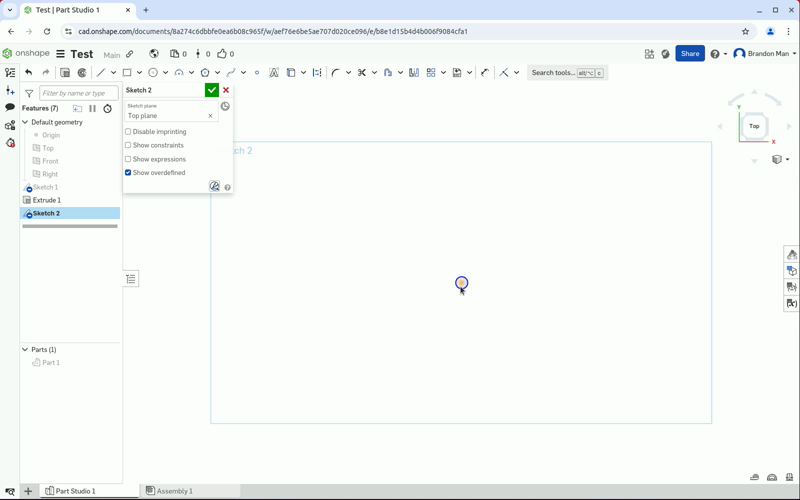
scroll(6)
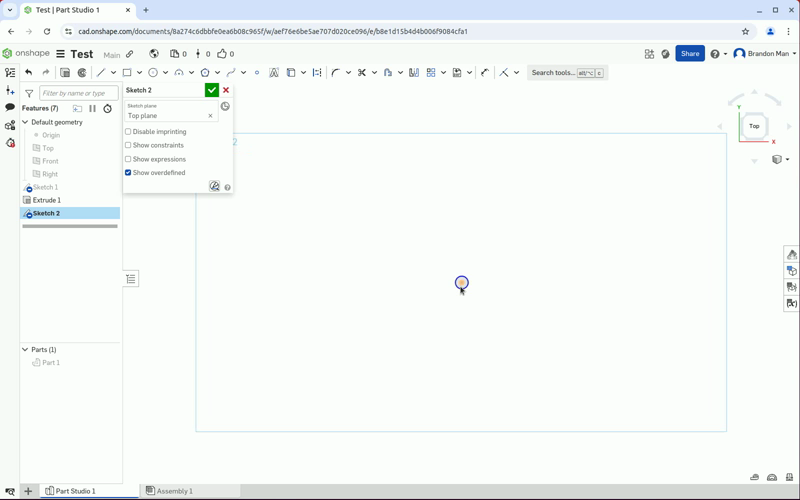
scroll(6)
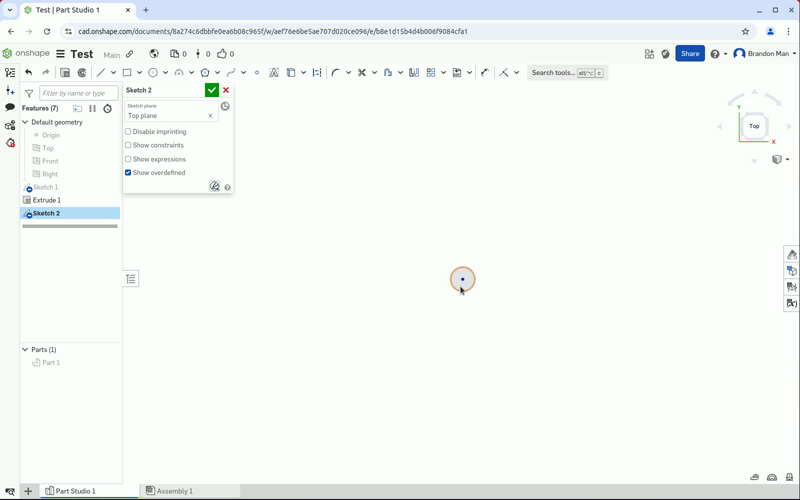
scroll(6)
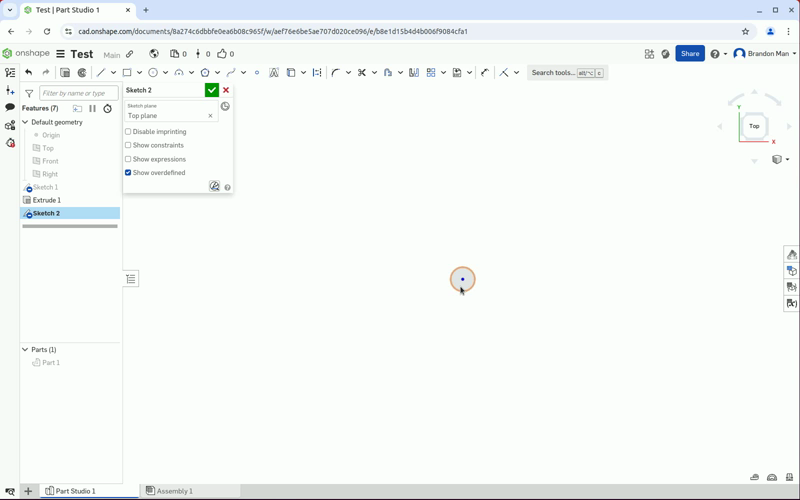
scroll(6)
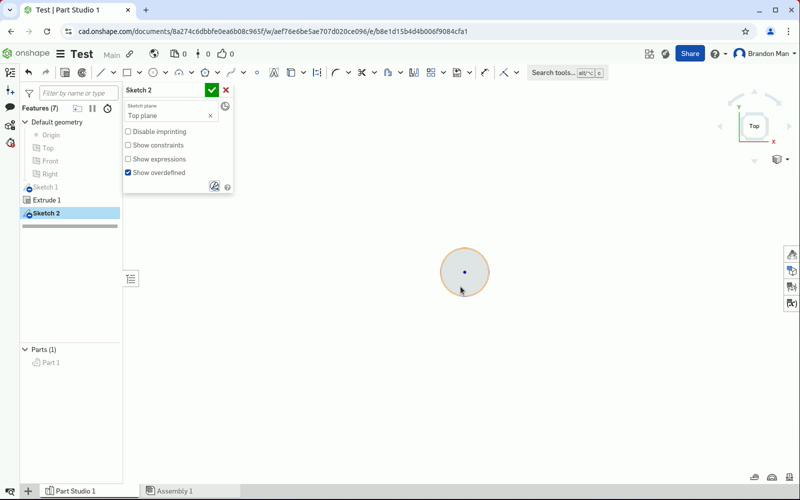
scroll(6)
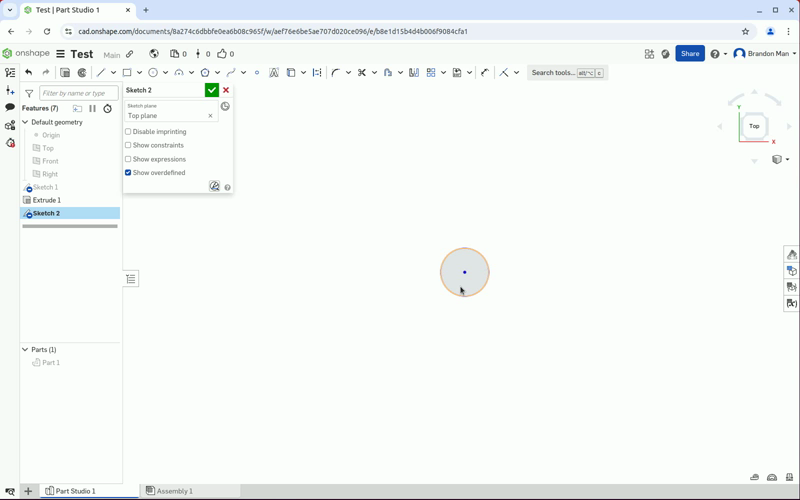
scroll(6)
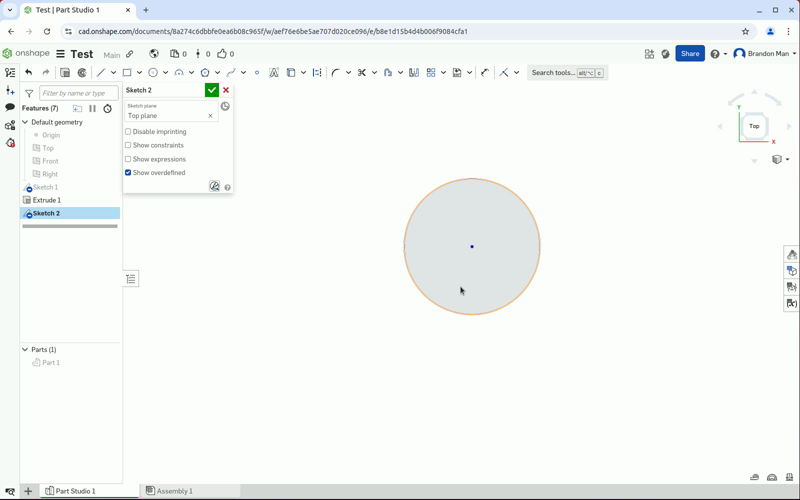
click(460, 286)
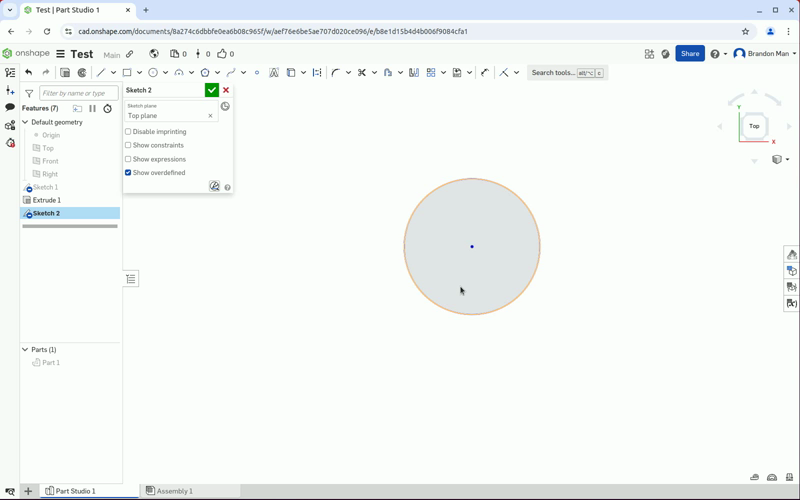
scroll(-6)
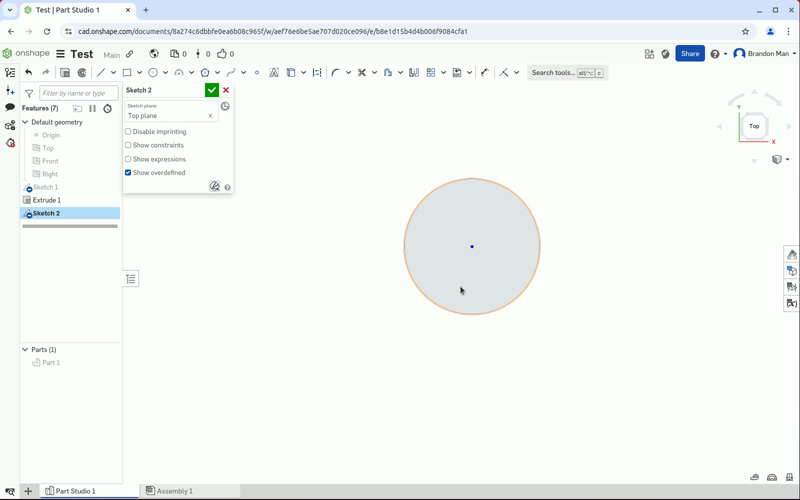
scroll(-6)
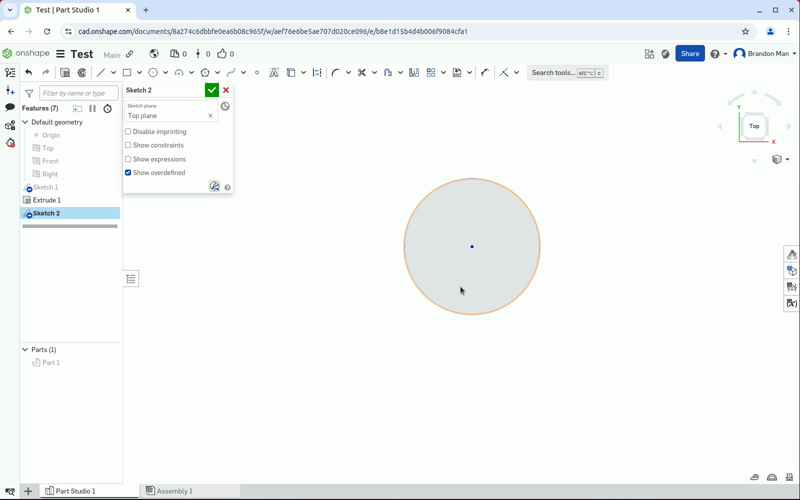
scroll(-6)
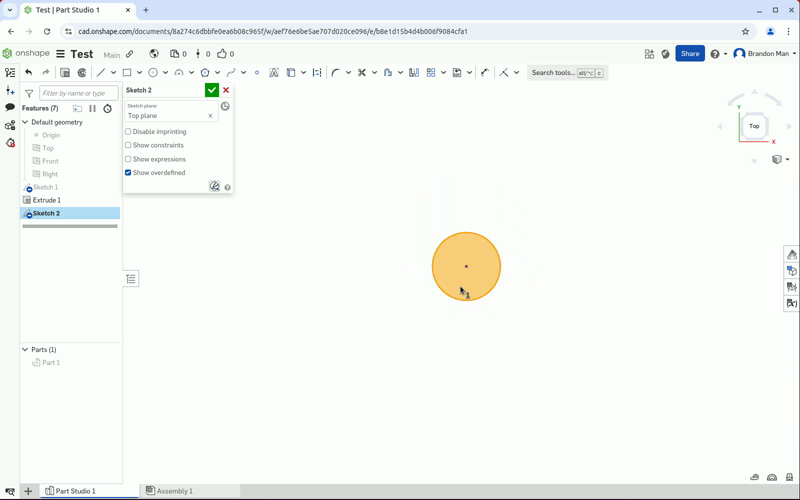
scroll(-6)
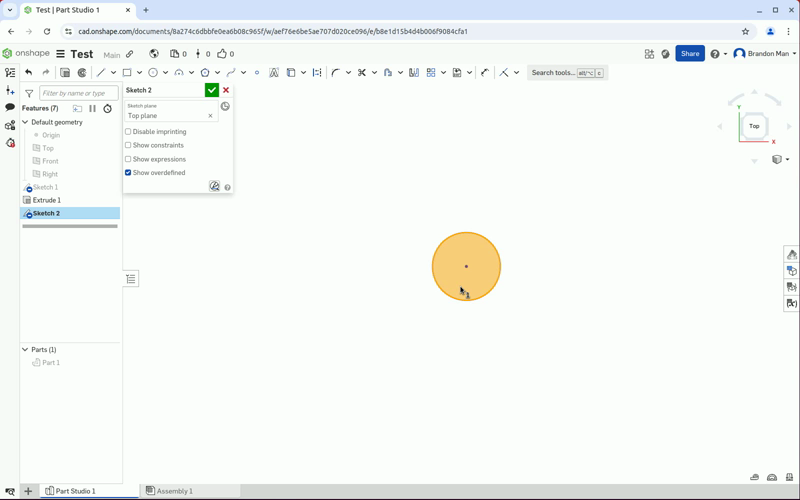
scroll(-6)
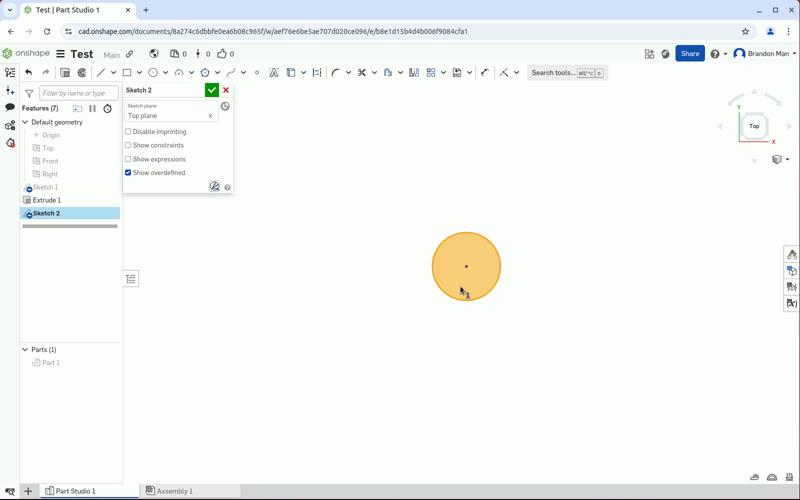
scroll(-6)
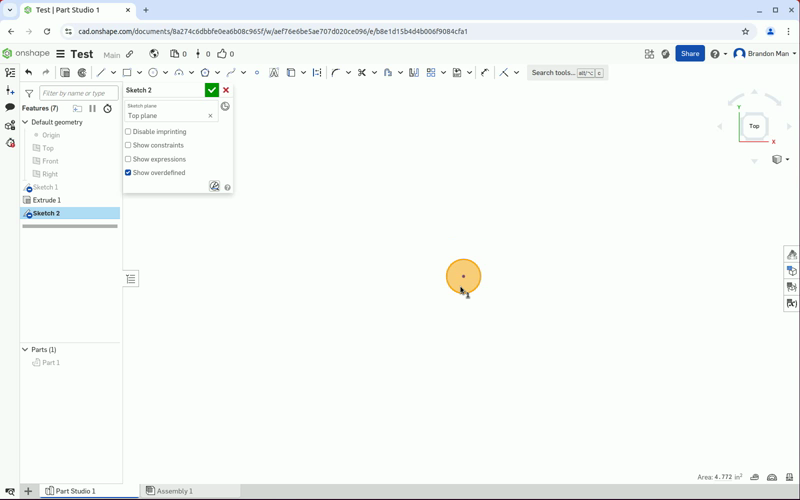
scroll(-6)
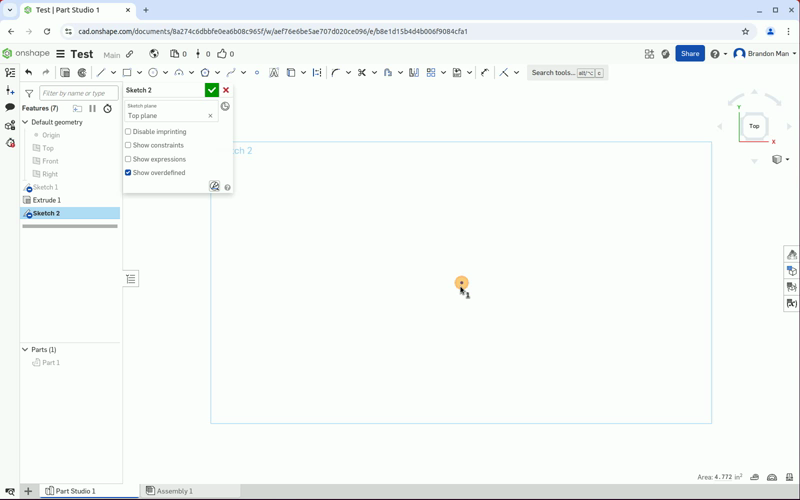
mouse_move(73, 352)
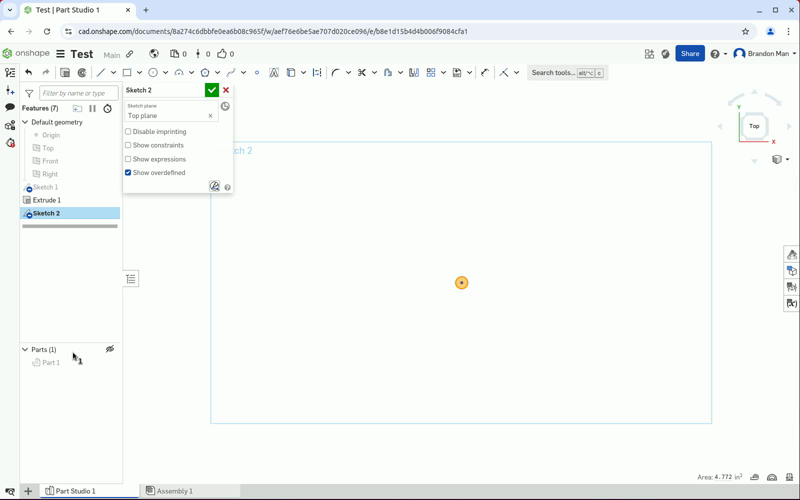
key(shift+y)
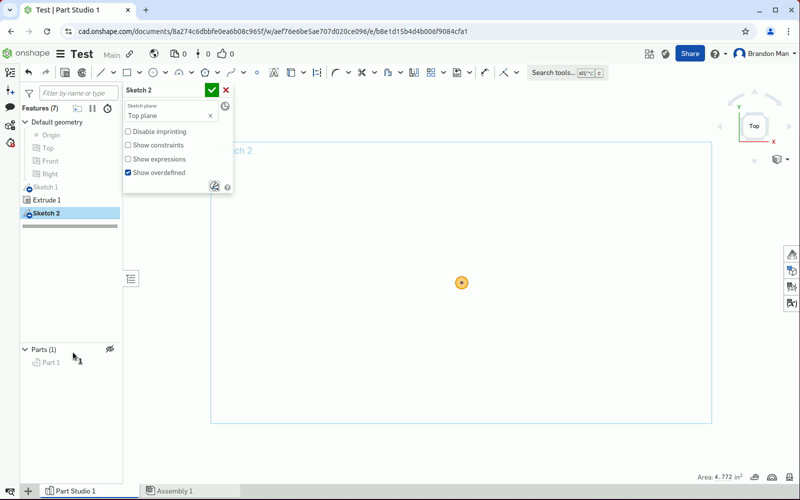
key(shift+e)
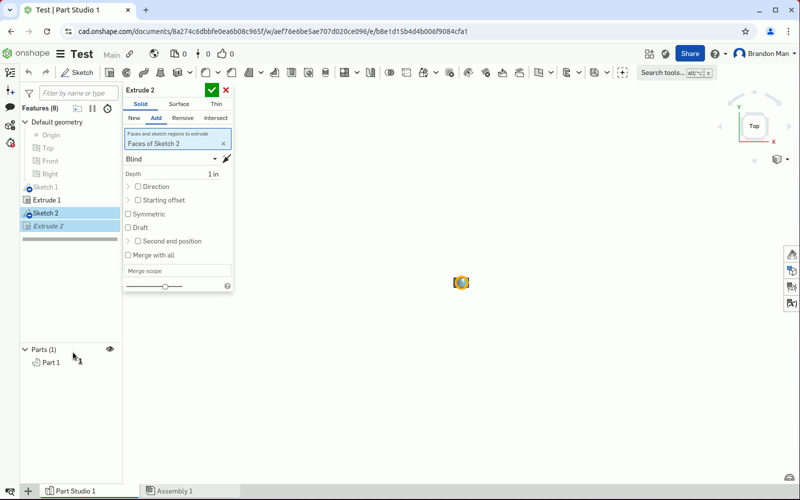
mouse_move(143, 106)
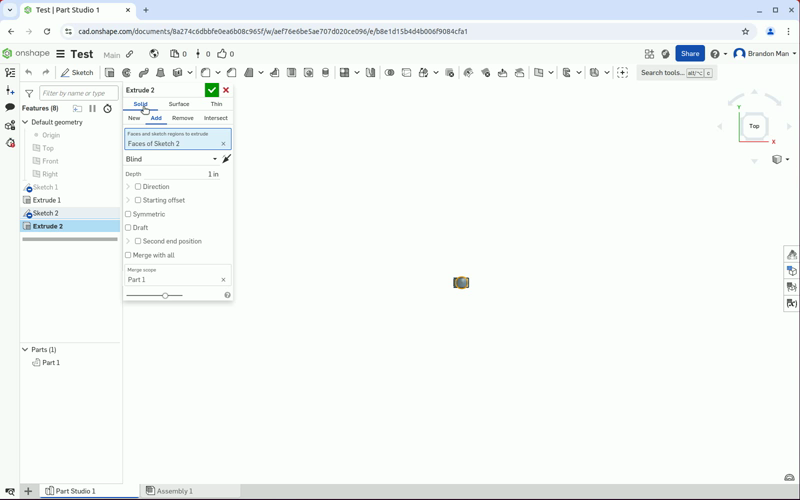
click(143, 106)
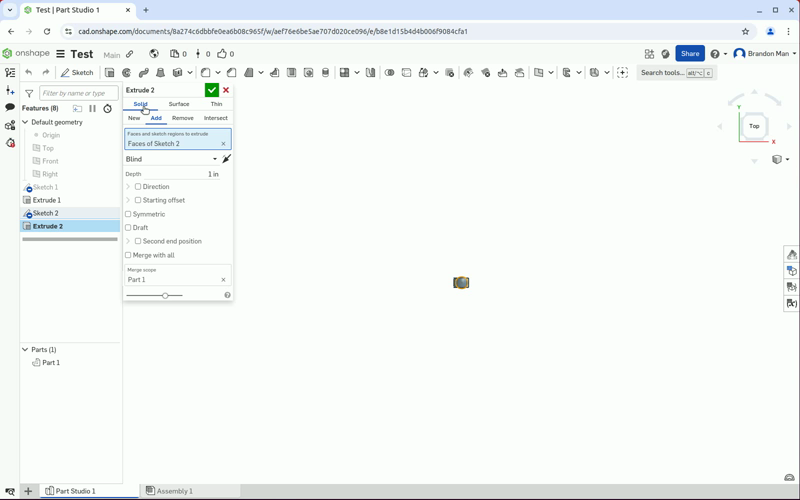
mouse_move(137, 120)
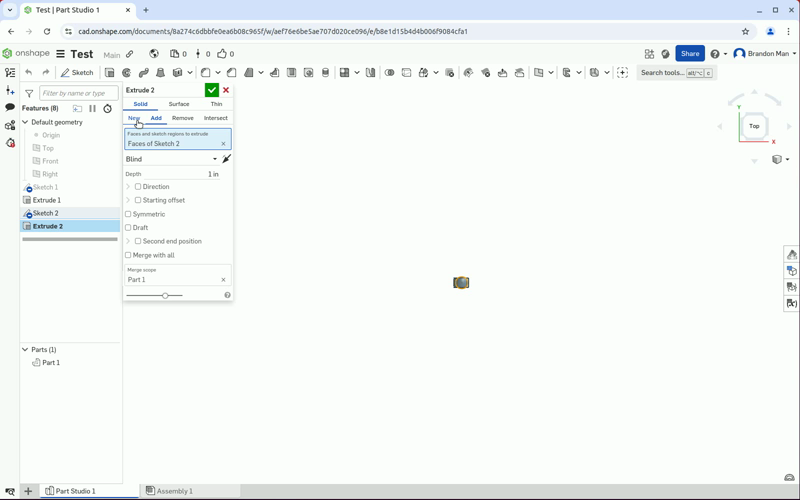
click(137, 120)
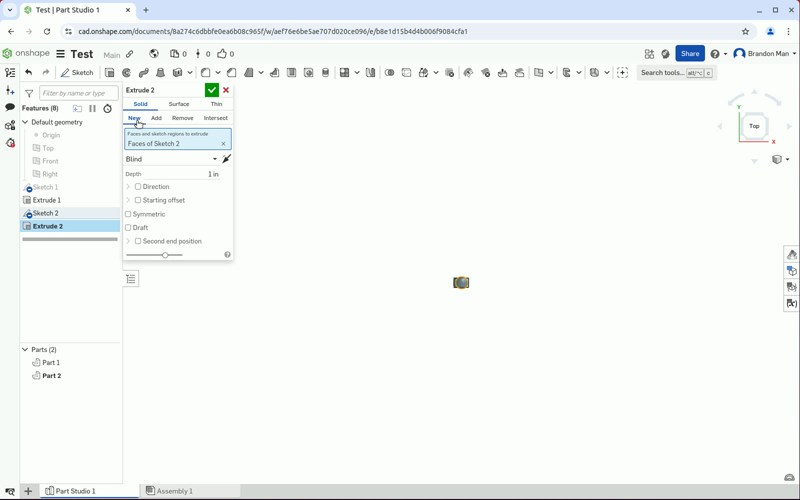
key(tab, 4)
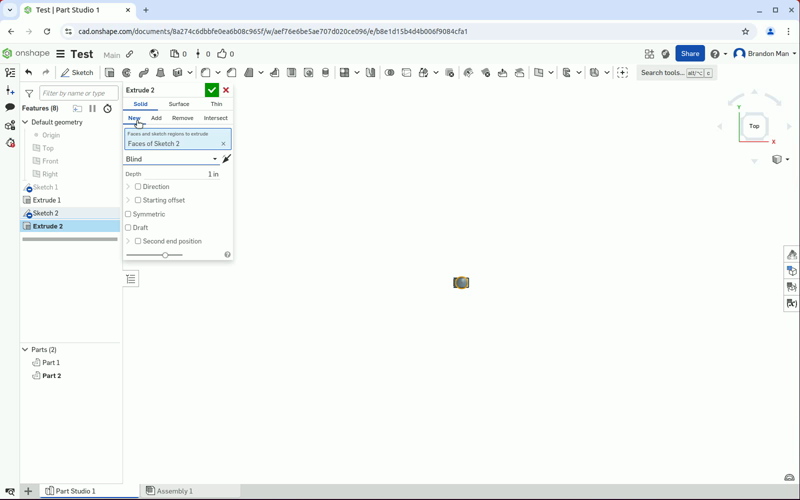
text(14.443)
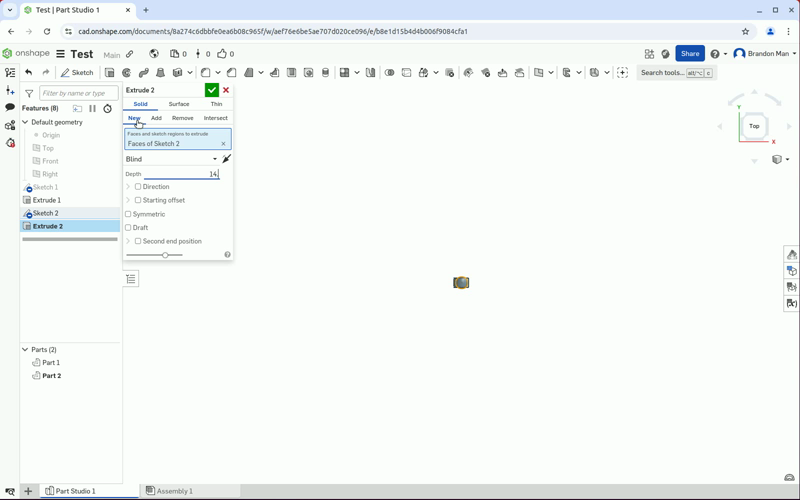
key(enter)
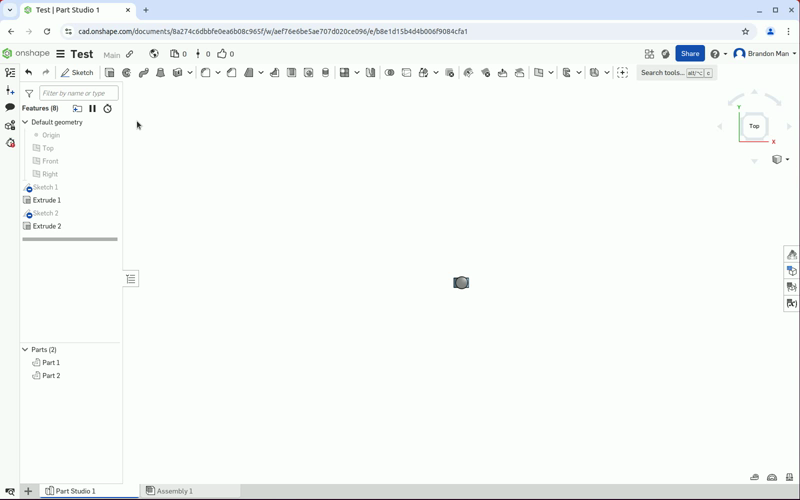
key(shift+h)
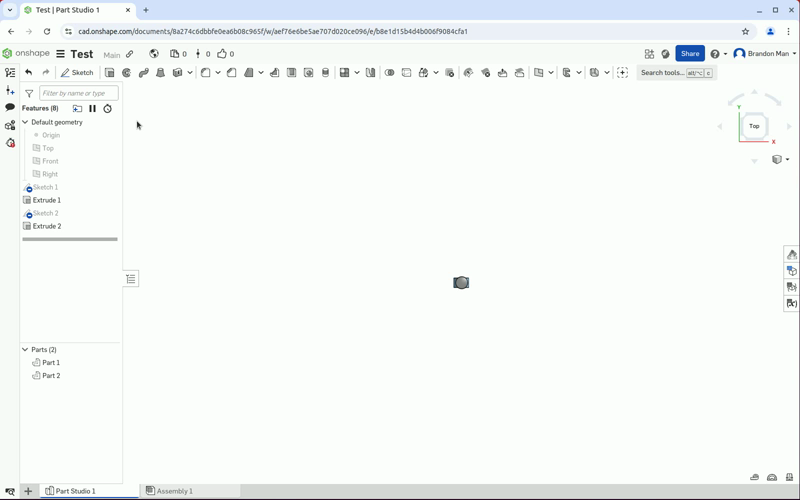
key(shift+h)
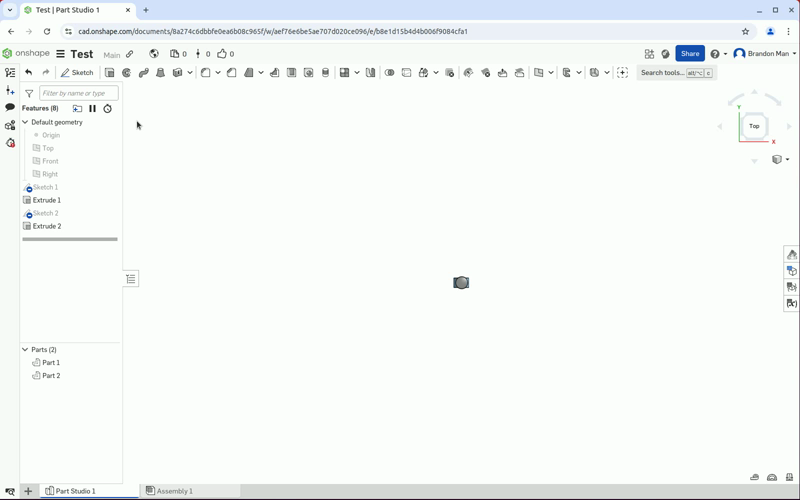
key(shift+7)
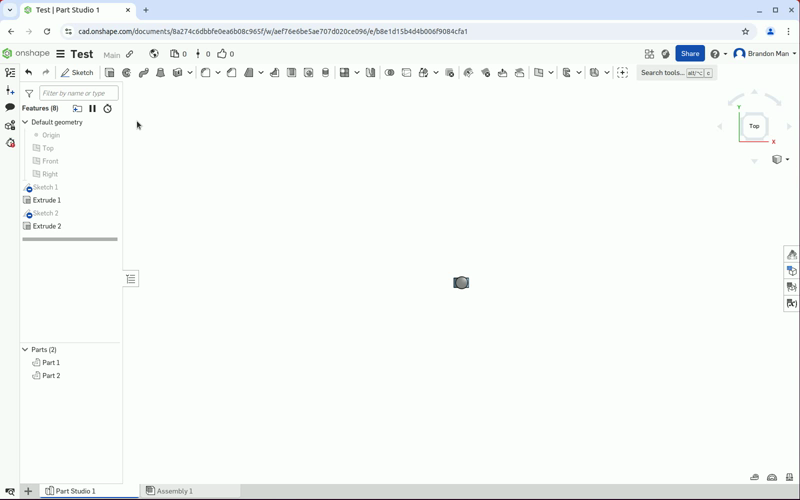
key(up, 3)
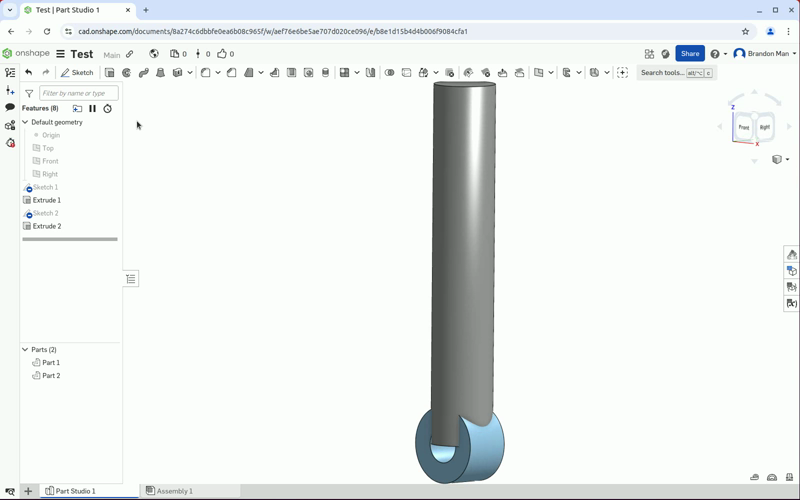
key(left, 3)
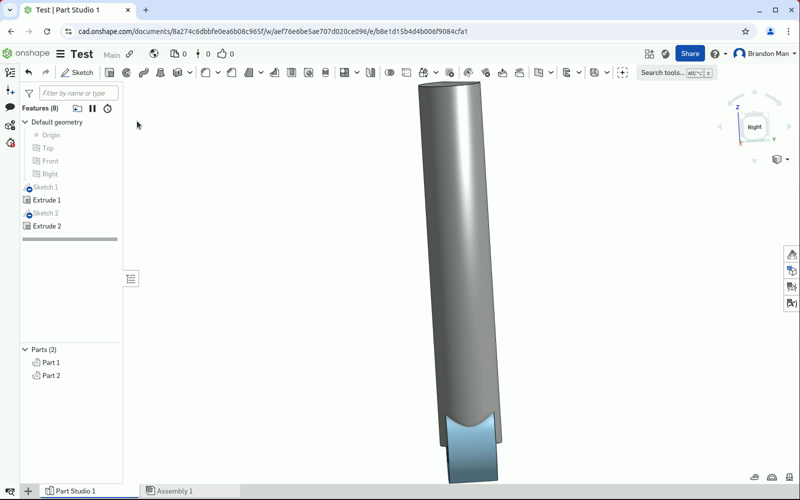
key(right, 3)
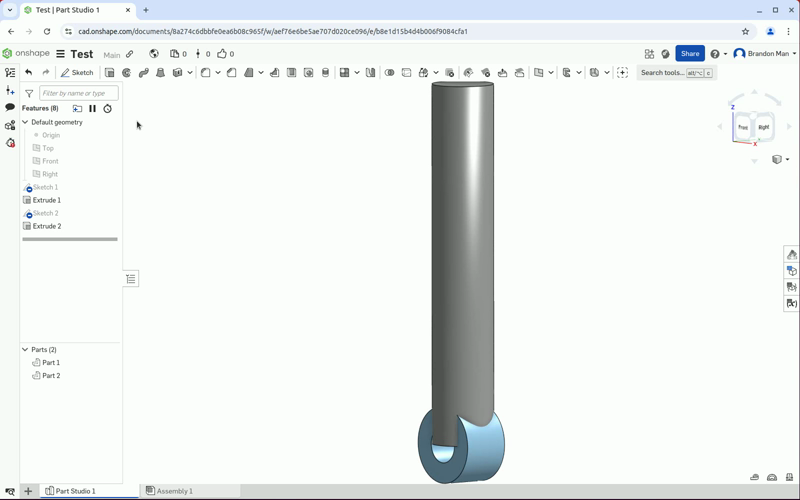
key(down, 3)
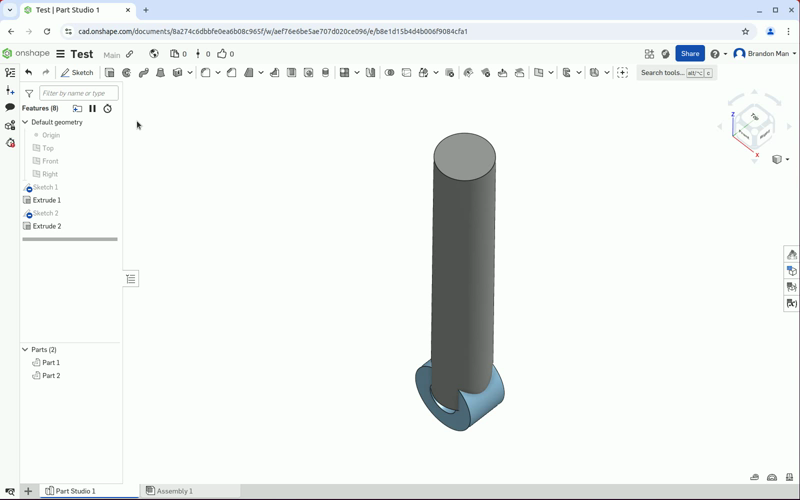
mouse_move(73, 189)
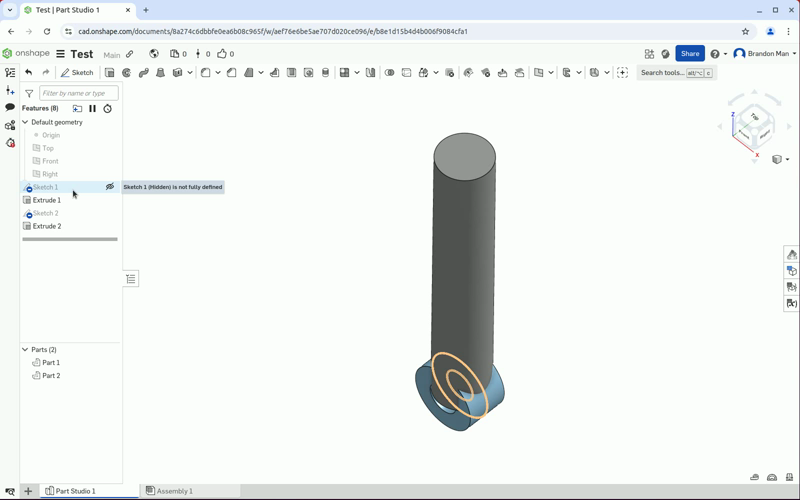
click(73, 189)